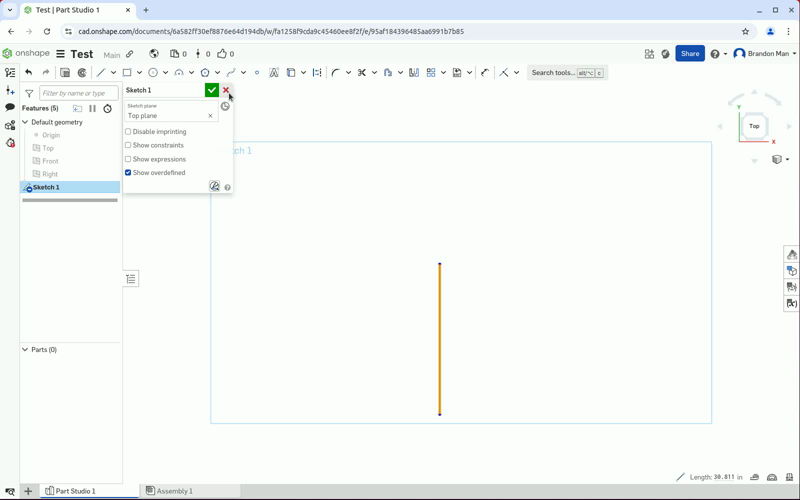
key(shift+h)
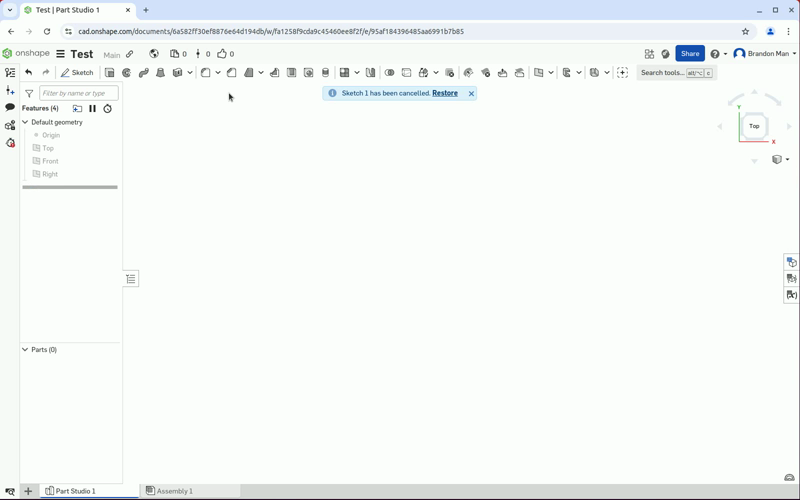
mouse_move(73, 352)
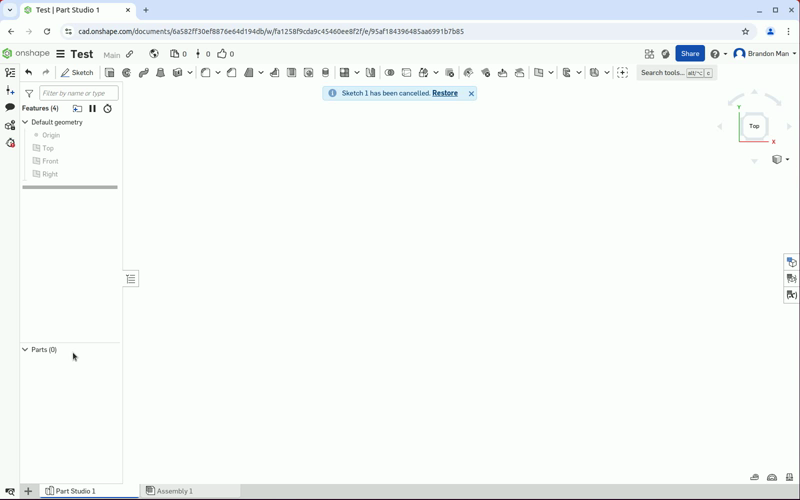
key(y)
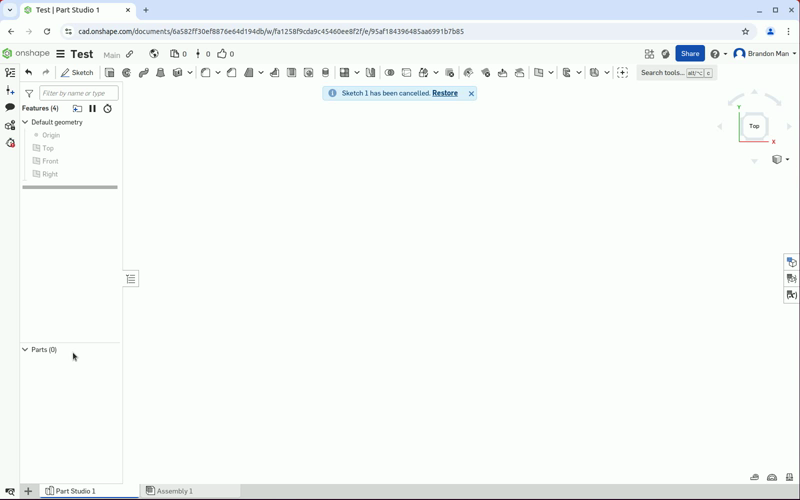
key(shift+p)
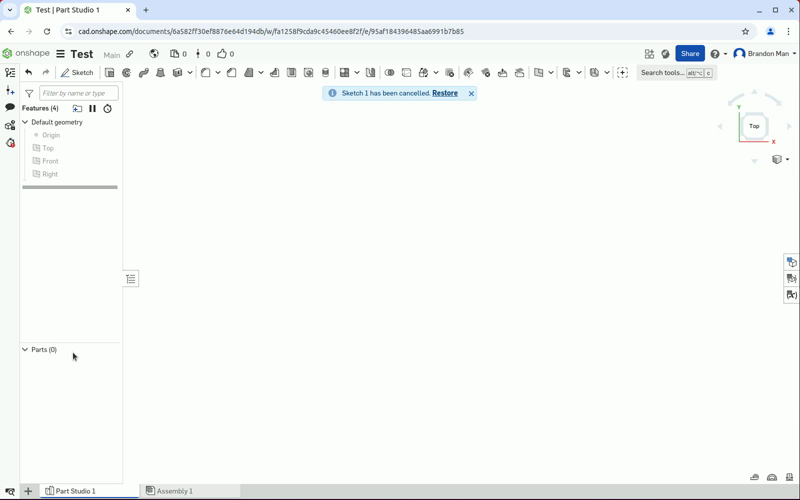
key(space)
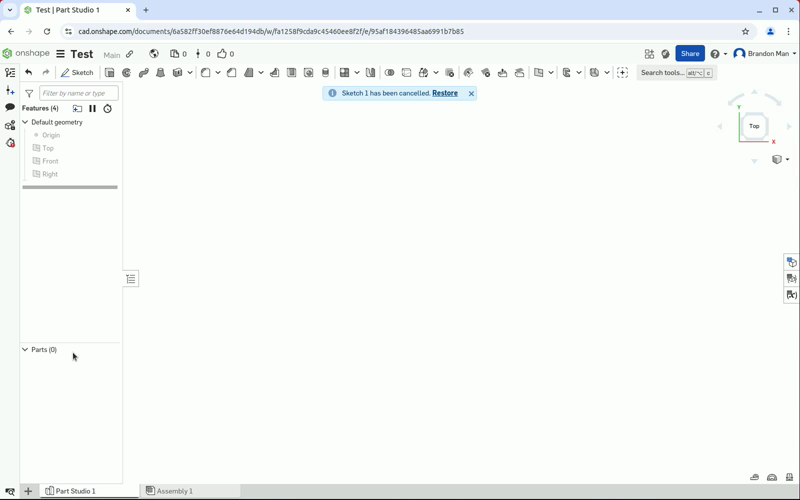
key_down(shift)
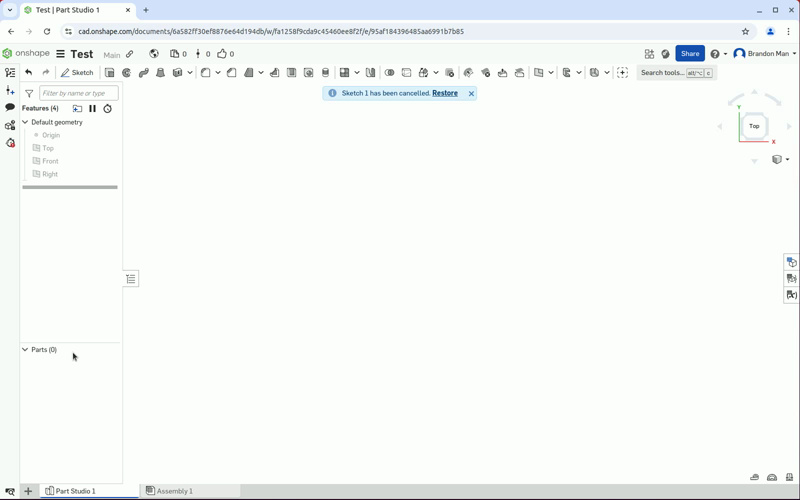
key(up)
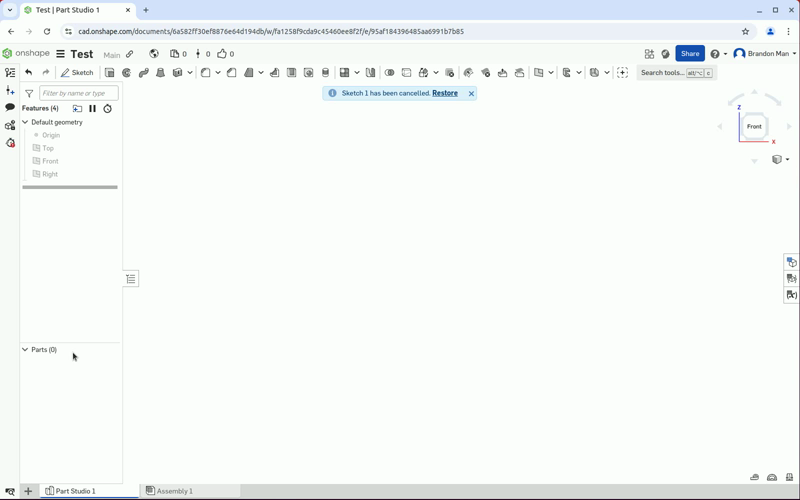
key_up(shift)
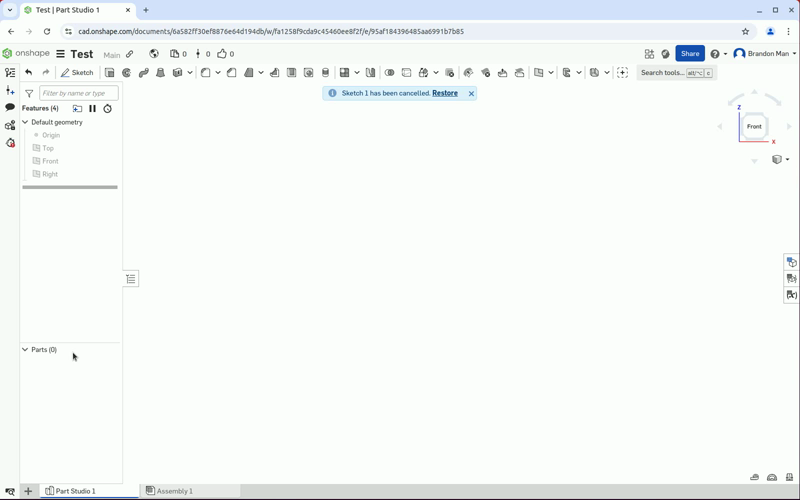
mouse_move(73, 352)
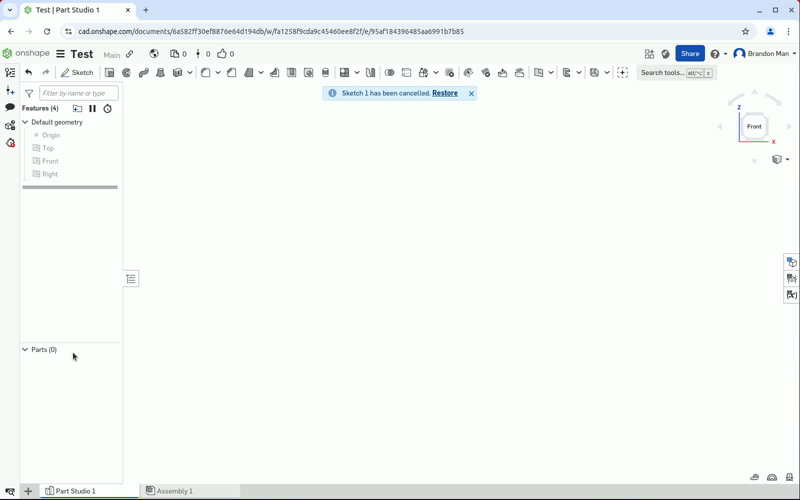
key(shift+y)
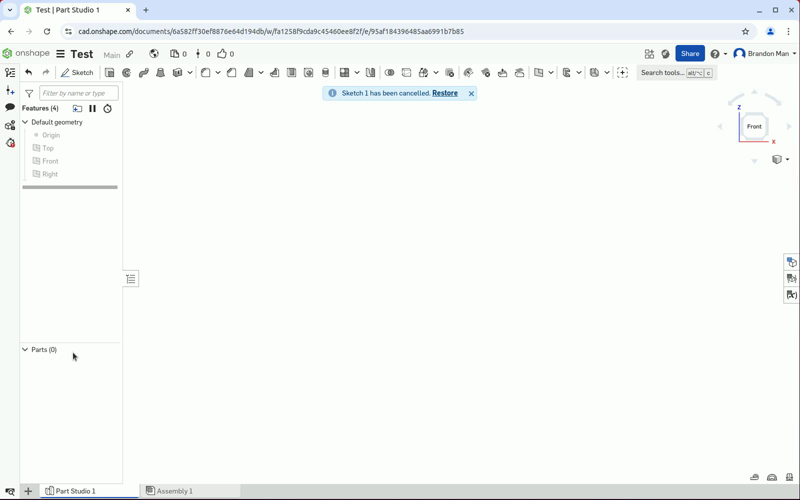
key(shift+s)
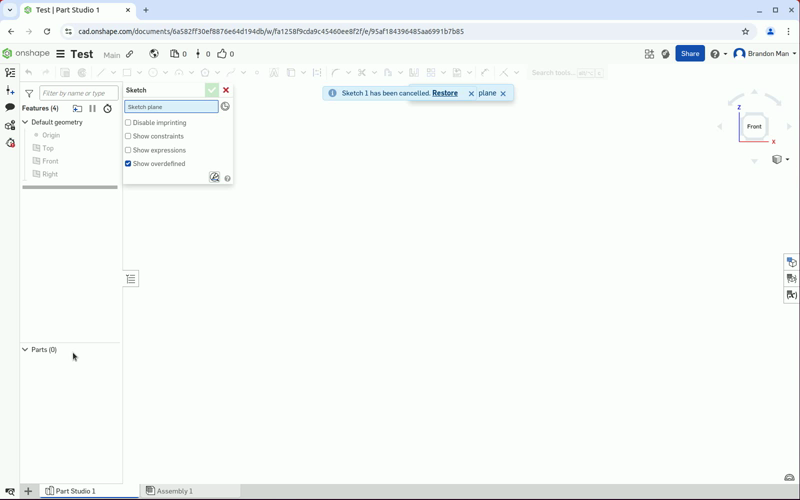
mouse_move(73, 163)
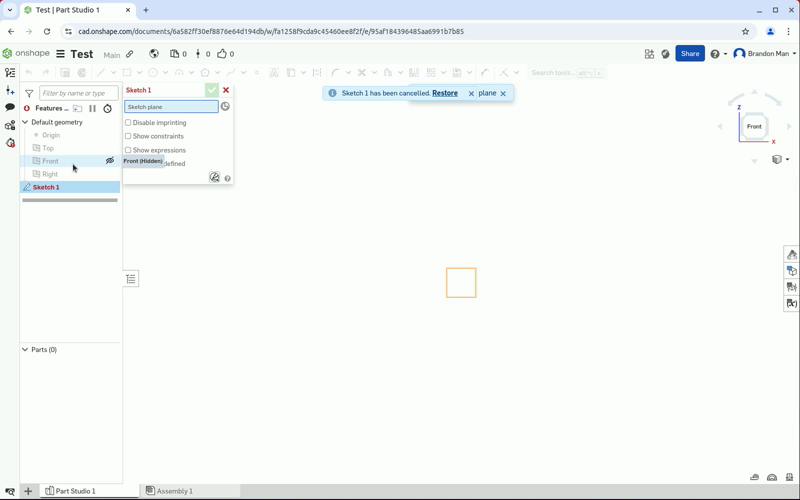
click(73, 163)
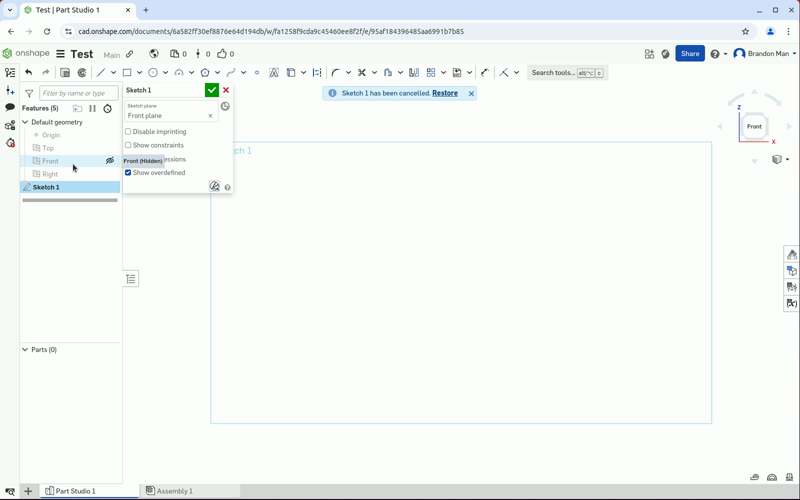
mouse_move(73, 352)
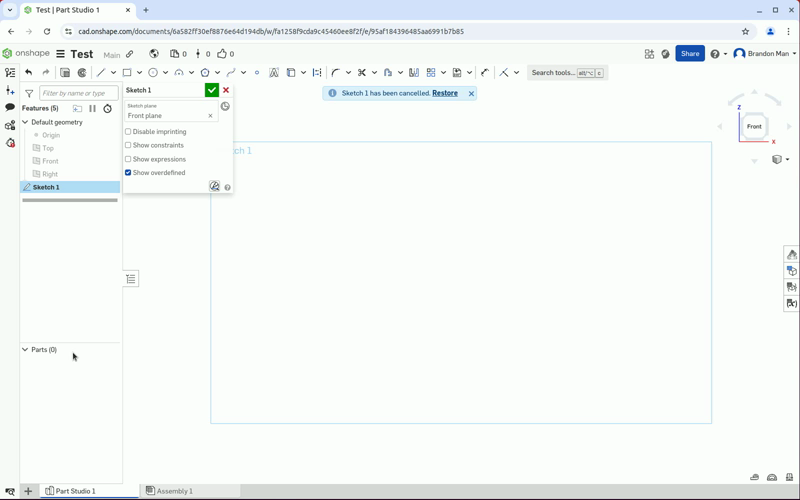
key(y)
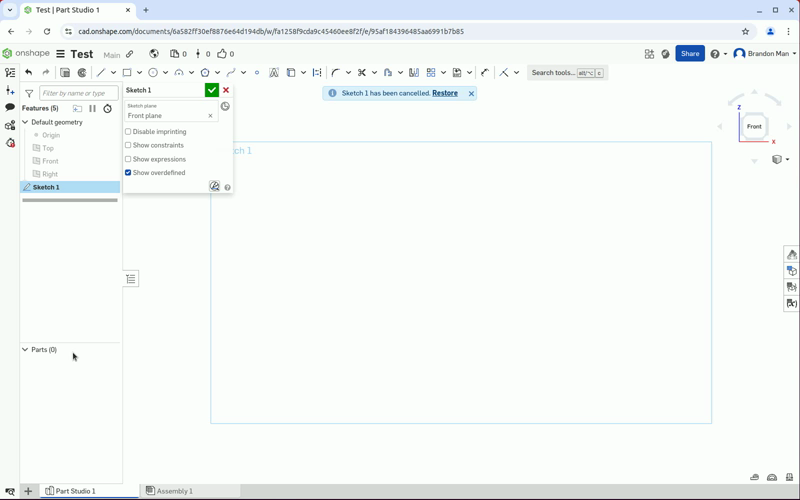
key(l)
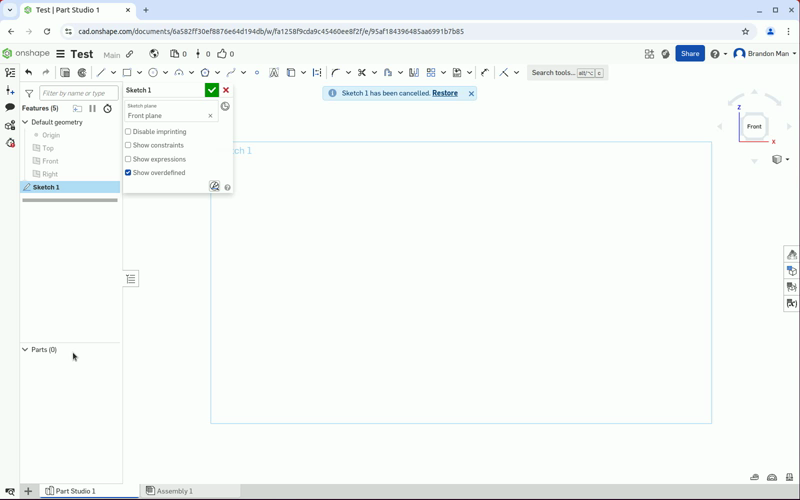
key_down(shift)
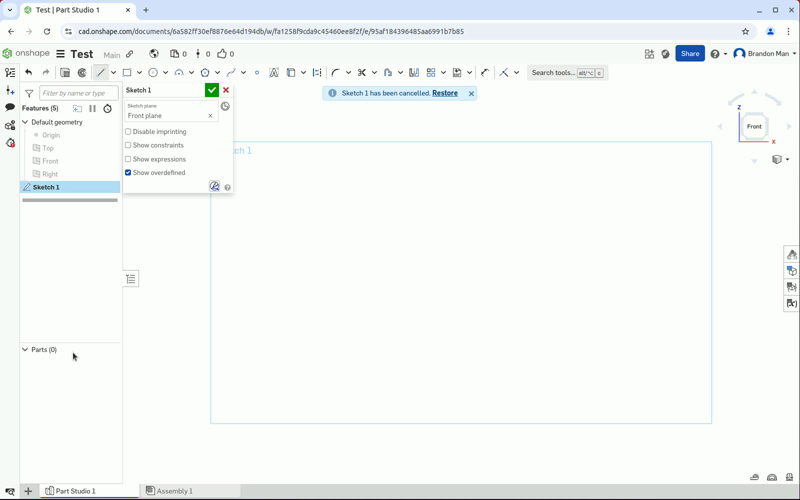
mouse_move(376, 282)
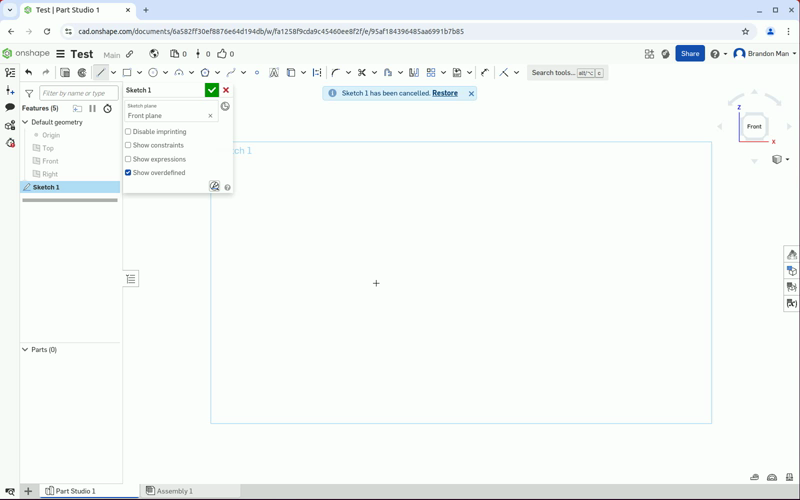
click(376, 282)
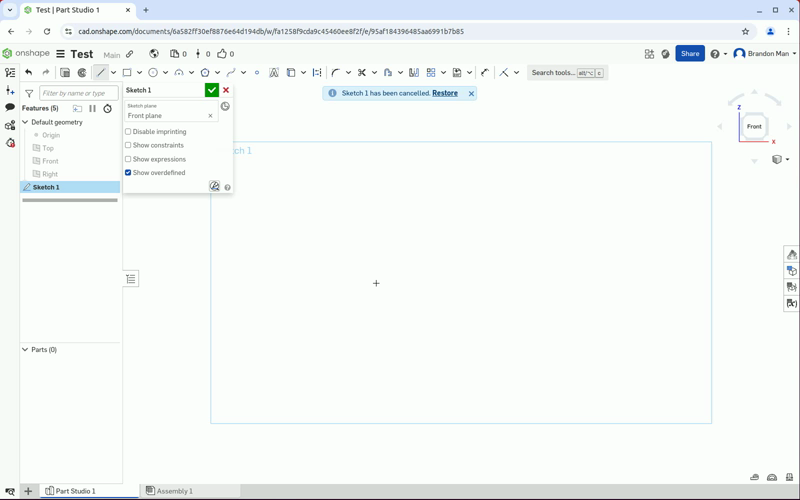
key_up(shift)
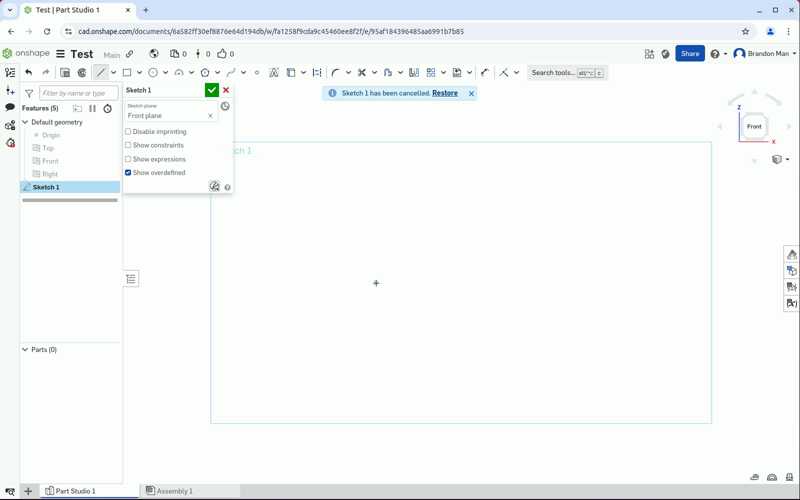
key_down(shift)
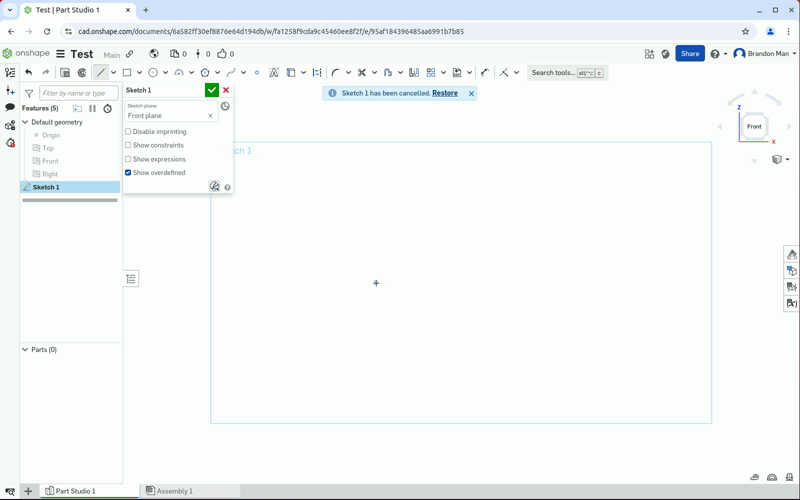
mouse_move(544, 282)
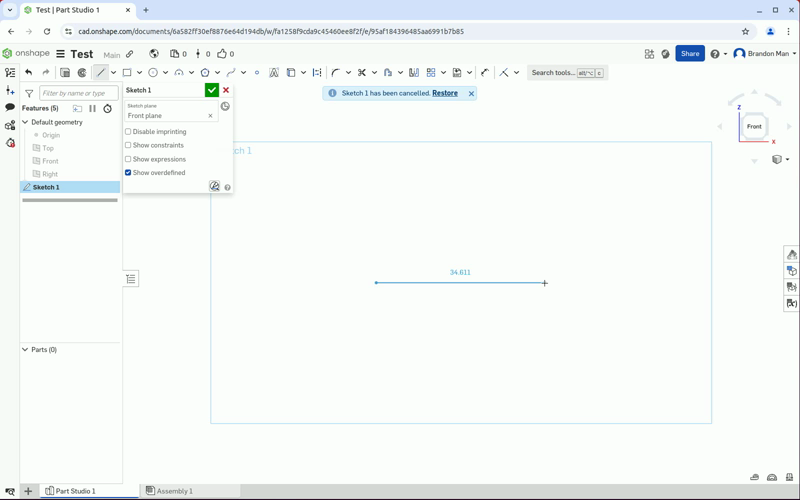
click(544, 282)
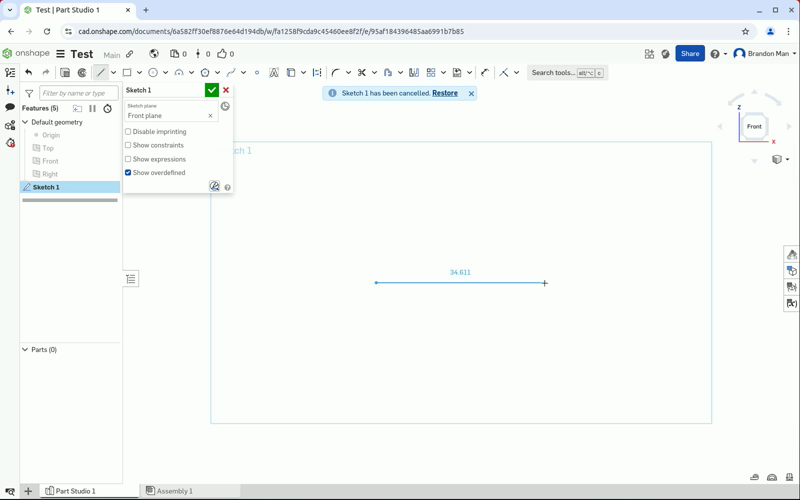
key_up(shift)
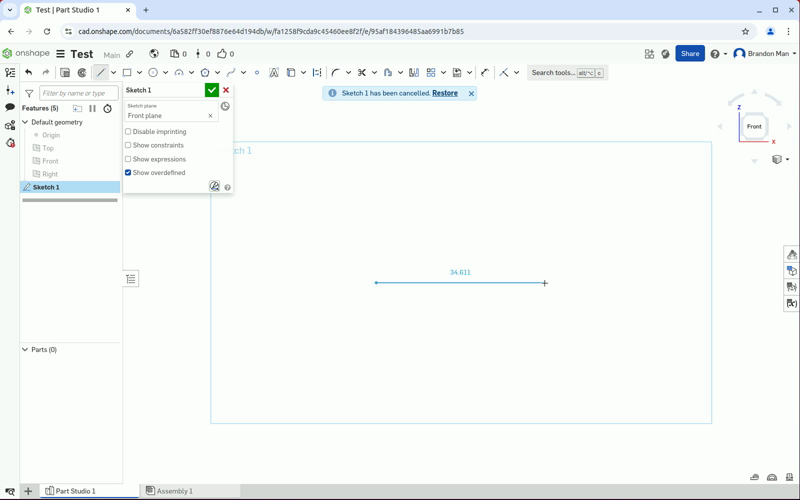
key_down(shift)
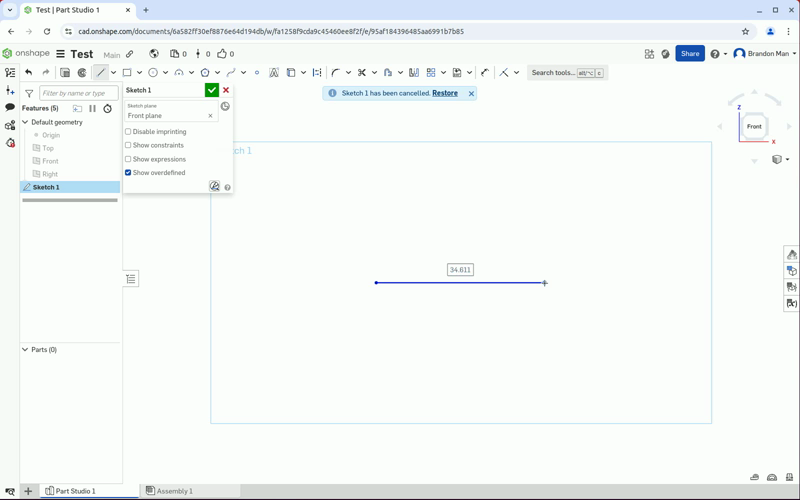
mouse_move(461, 198)
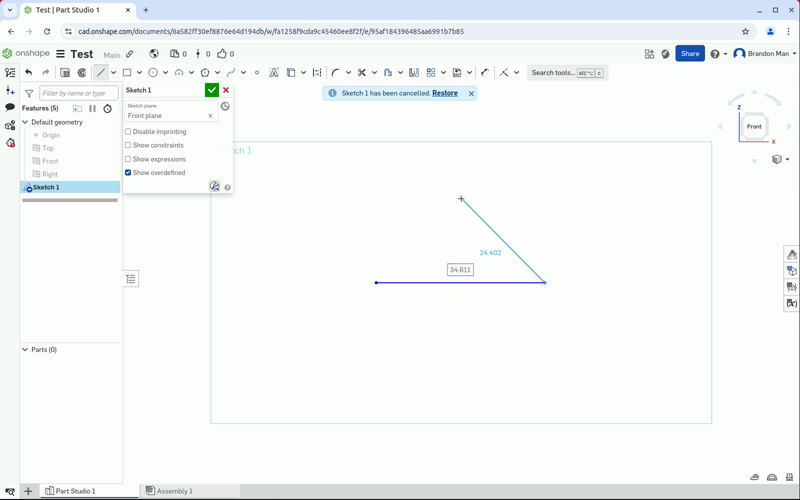
click(461, 198)
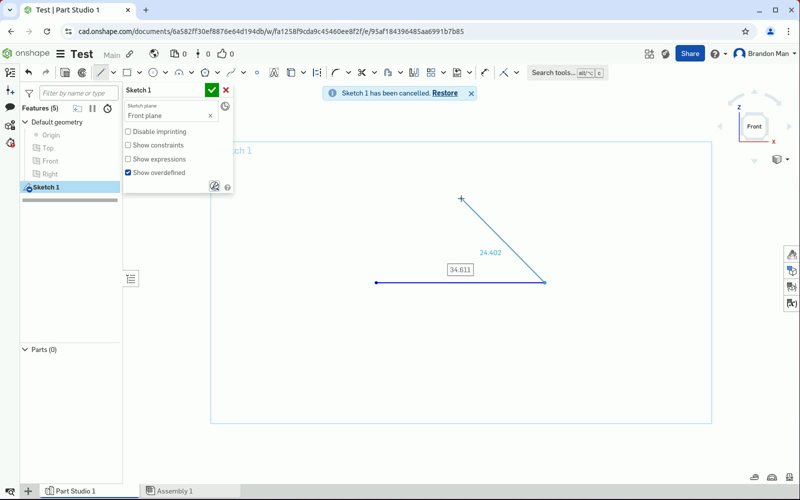
key_up(shift)
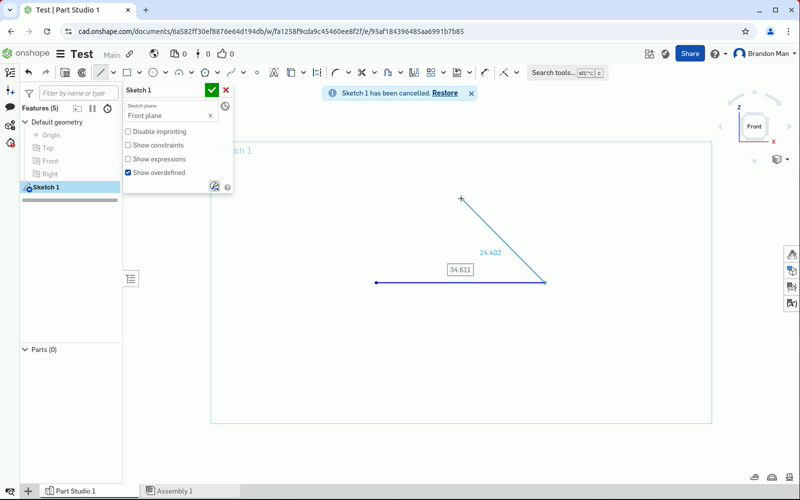
key_down(shift)
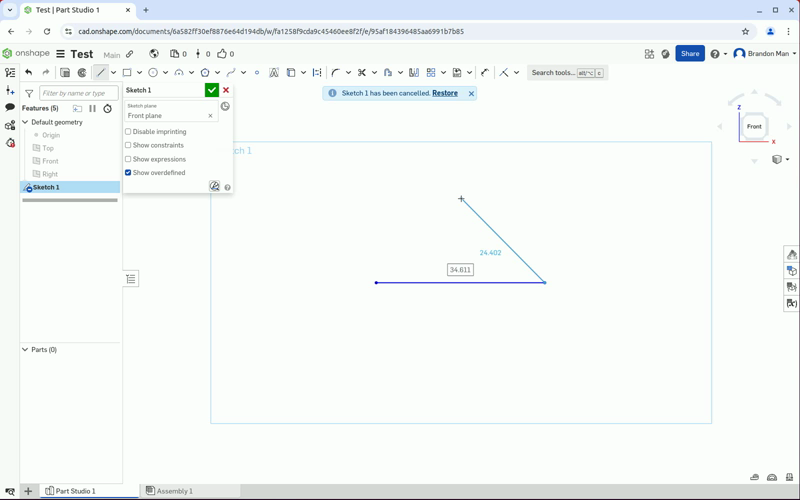
mouse_move(376, 282)
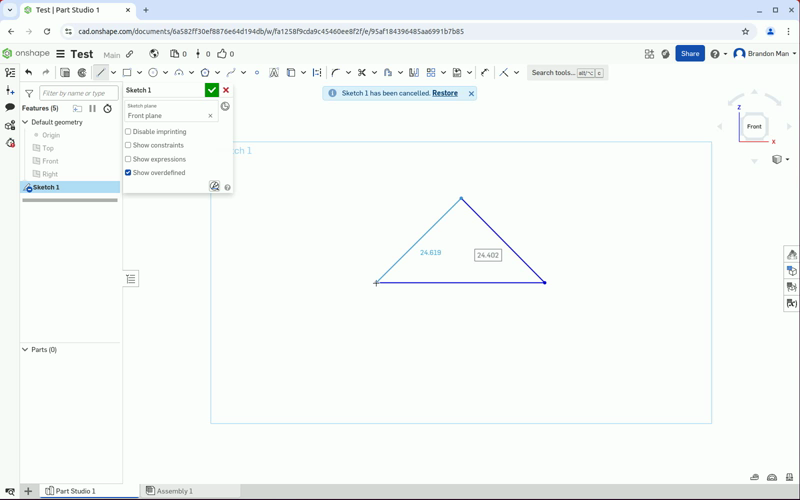
key_up(shift)
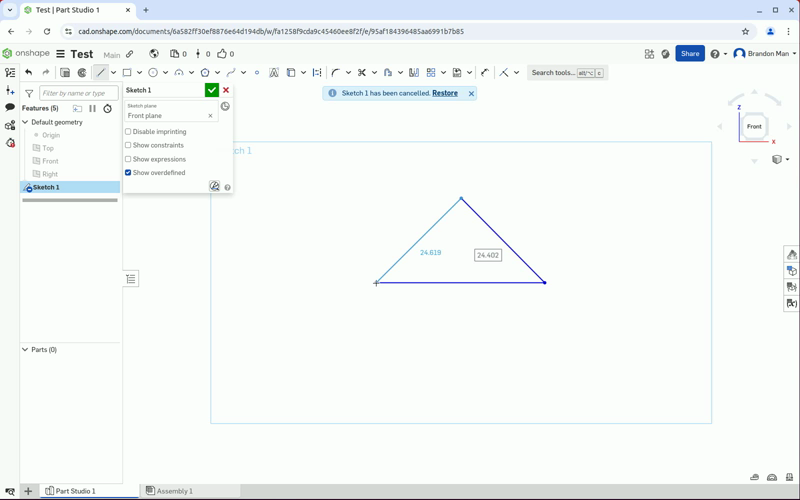
click(376, 282)
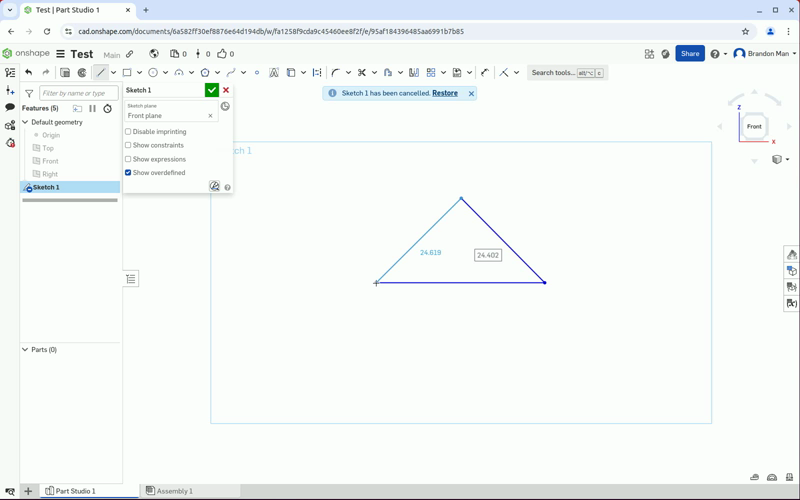
key(esc)
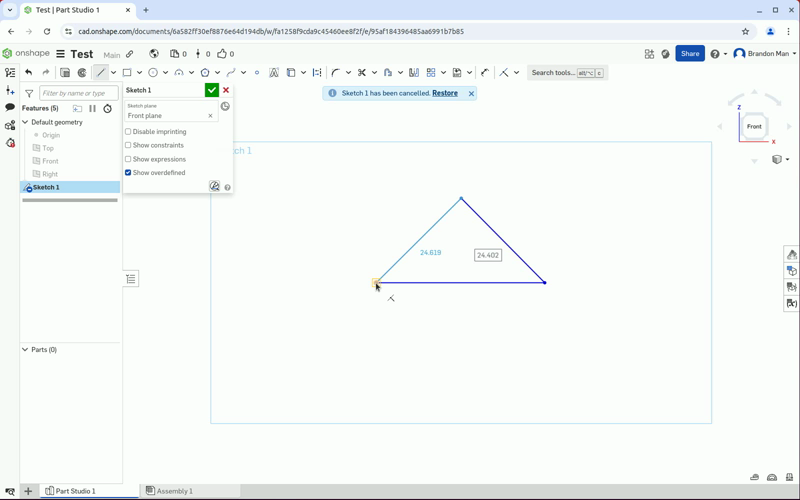
mouse_move(470, 216)
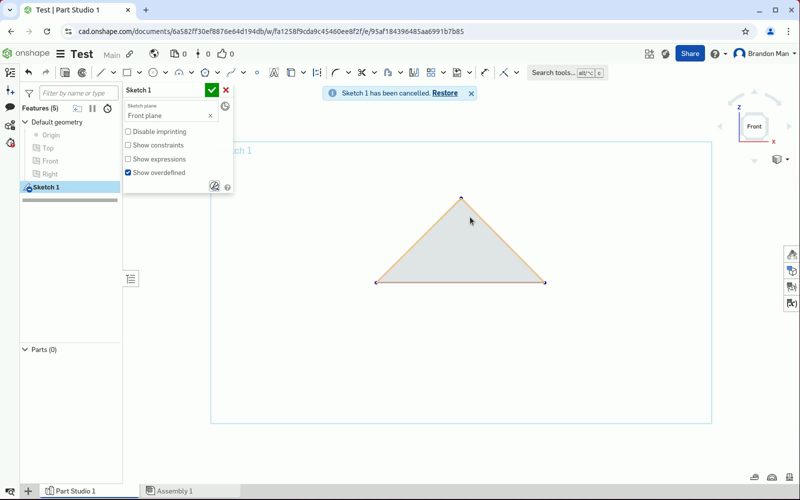
click(470, 216)
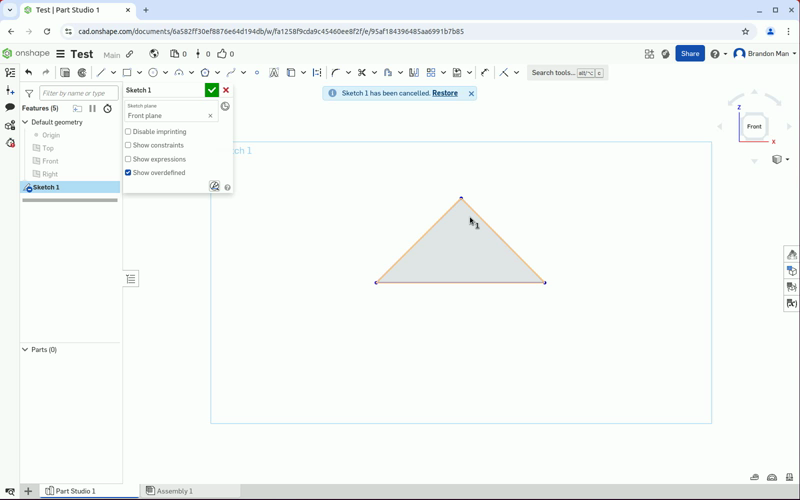
mouse_move(73, 352)
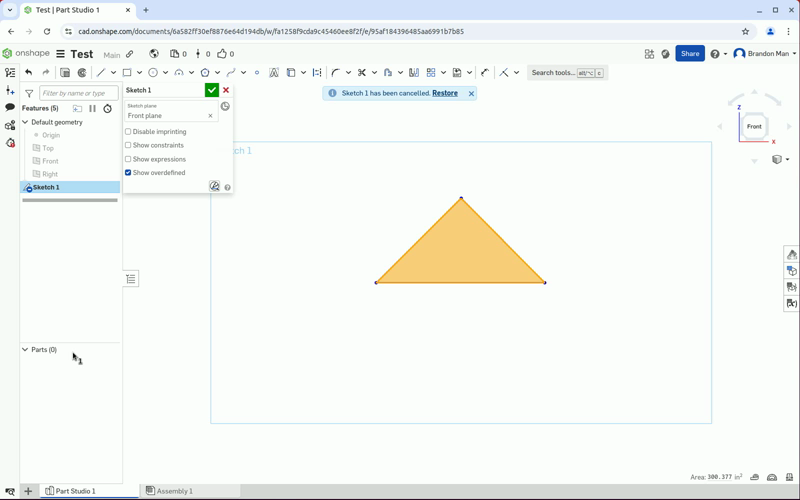
key(shift+y)
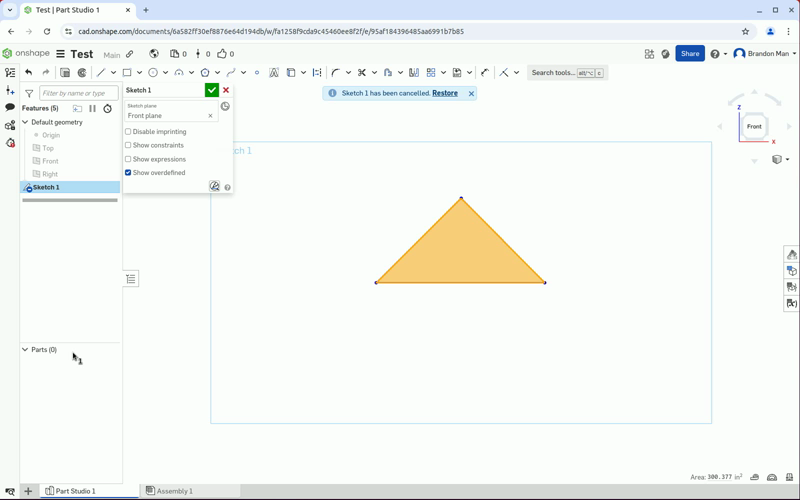
key(shift+e)
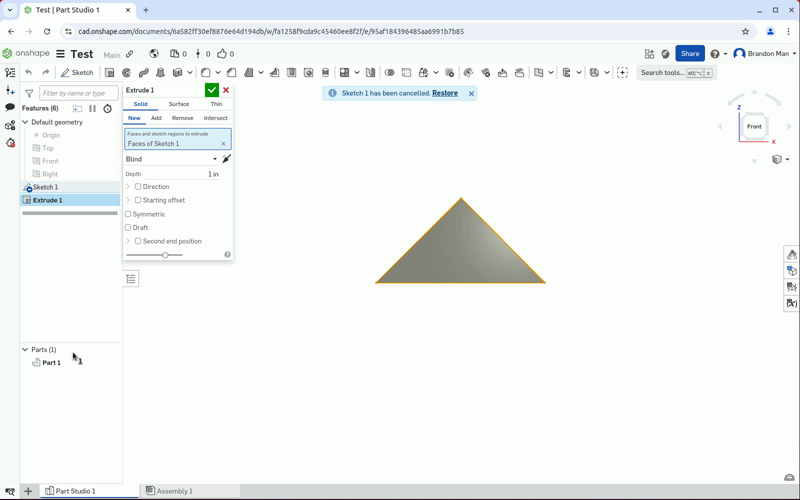
mouse_move(143, 106)
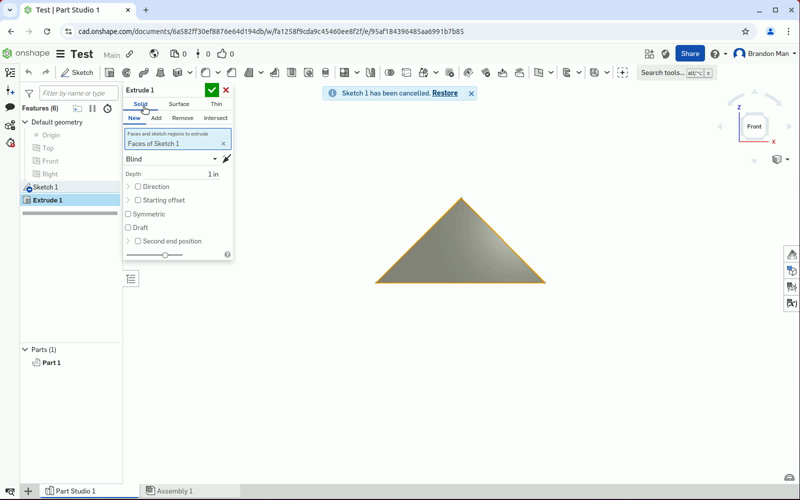
click(143, 106)
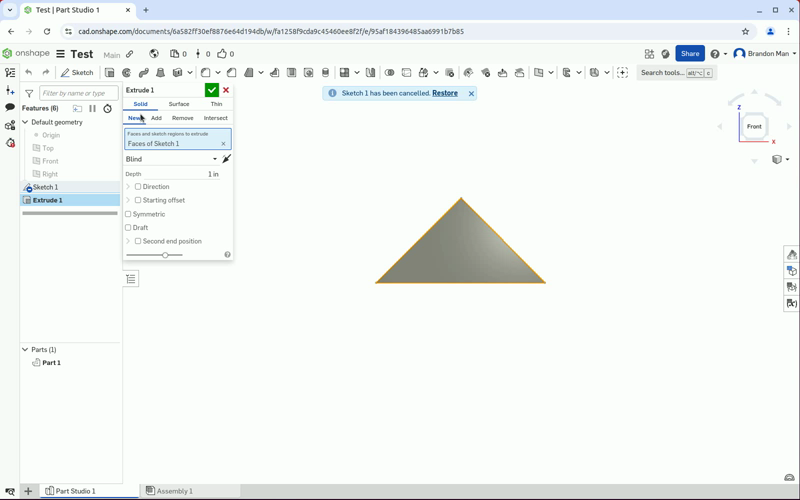
mouse_move(137, 120)
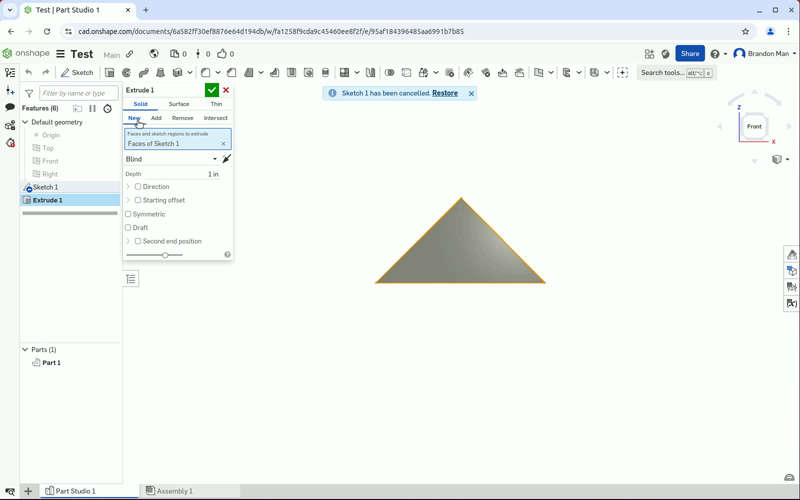
click(137, 120)
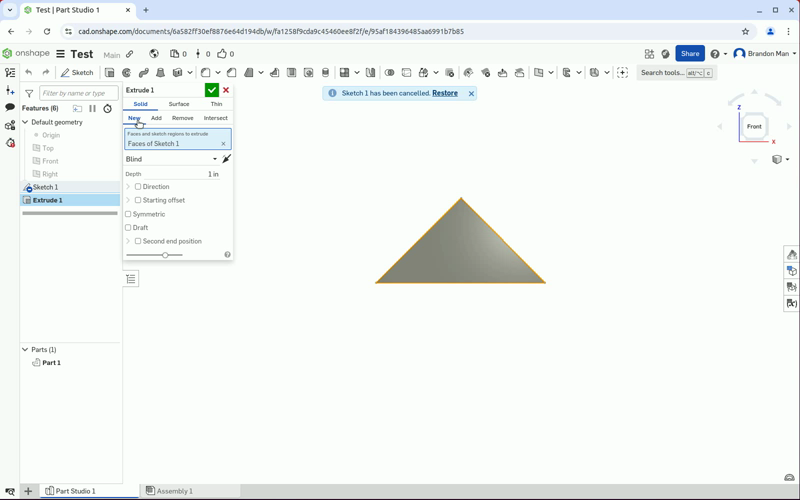
key(tab, 4)
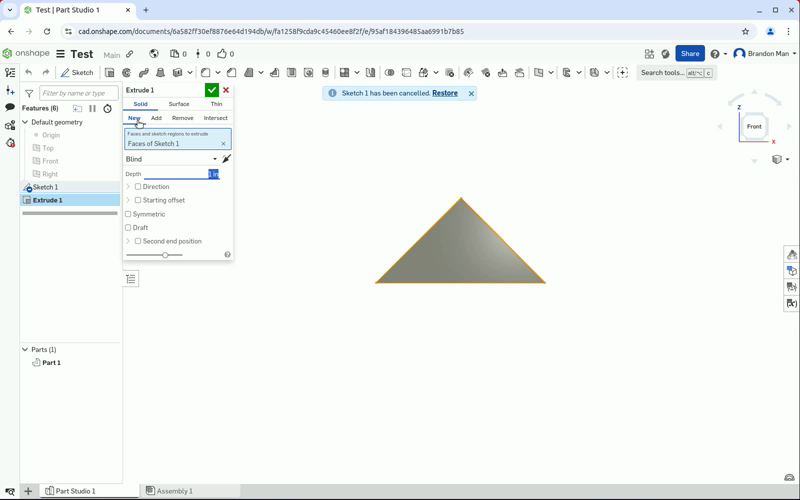
text(17.331)
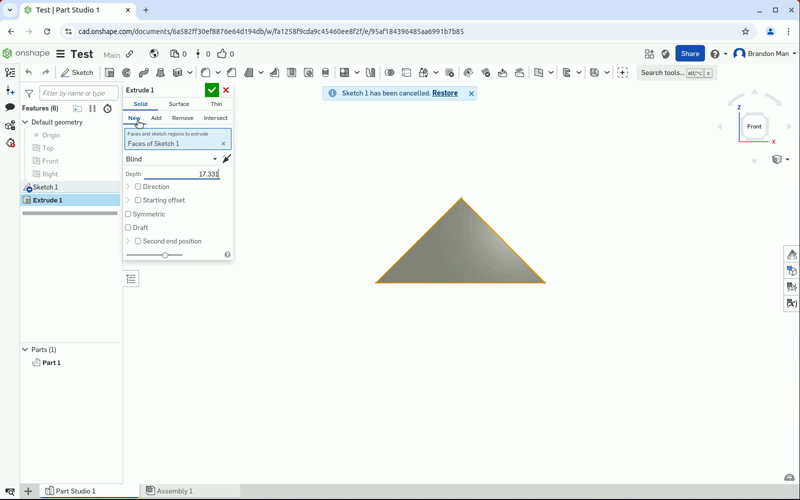
key(enter)
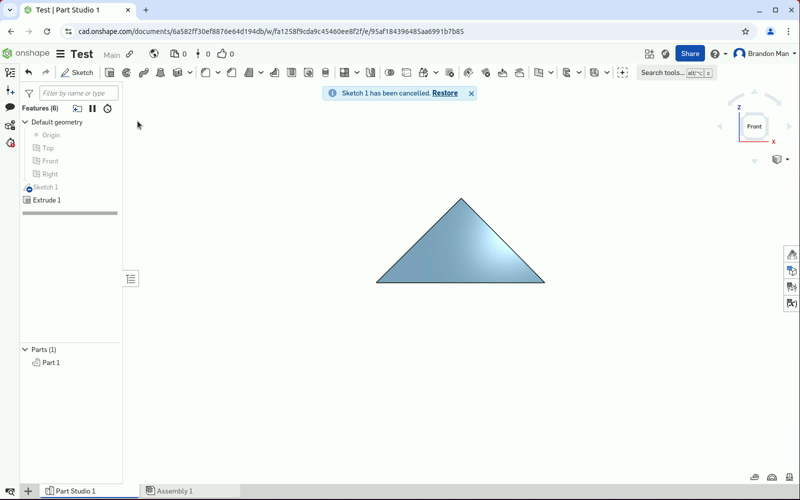
key(shift+h)
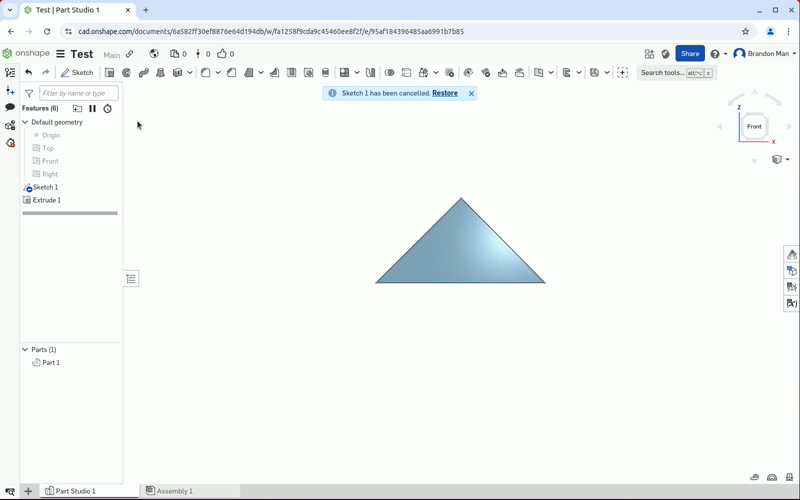
key(shift+h)
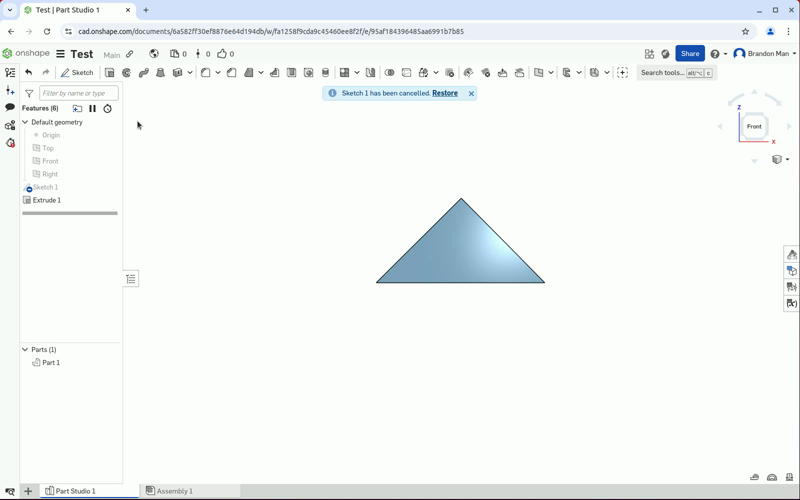
mouse_move(73, 189)
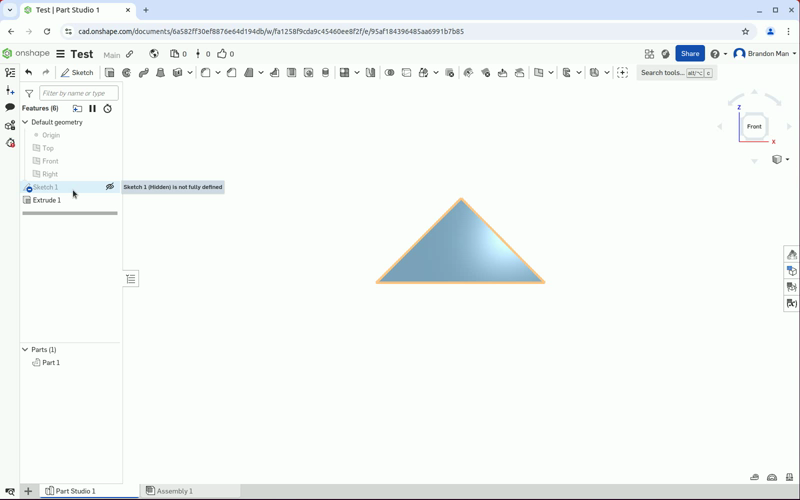
click(73, 189)
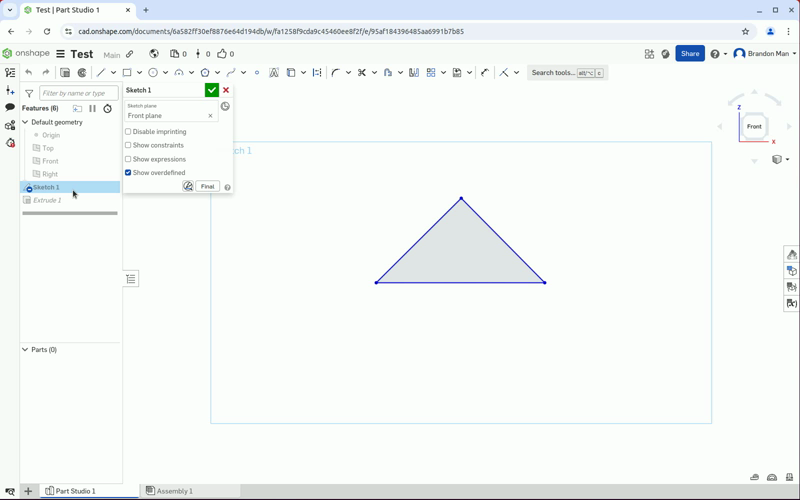
mouse_move(229, 92)
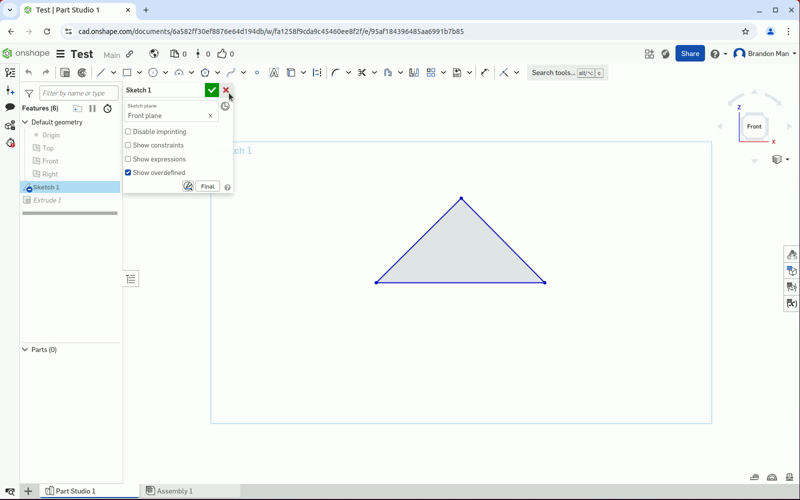
click(229, 92)
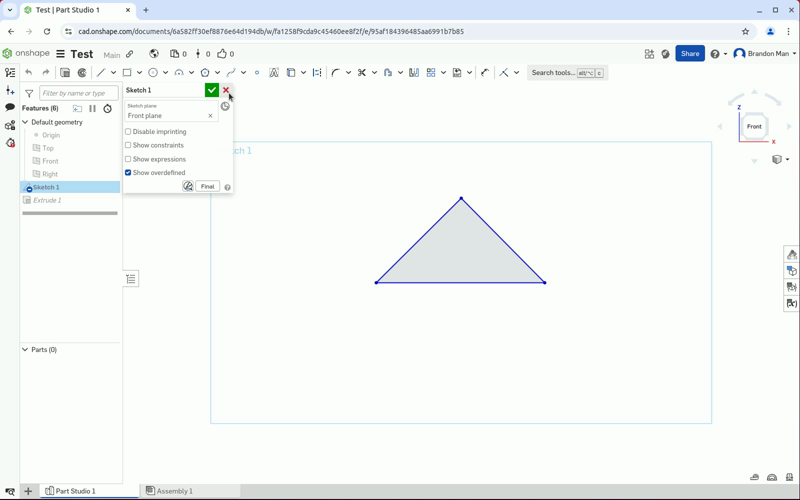
key(shift+s)
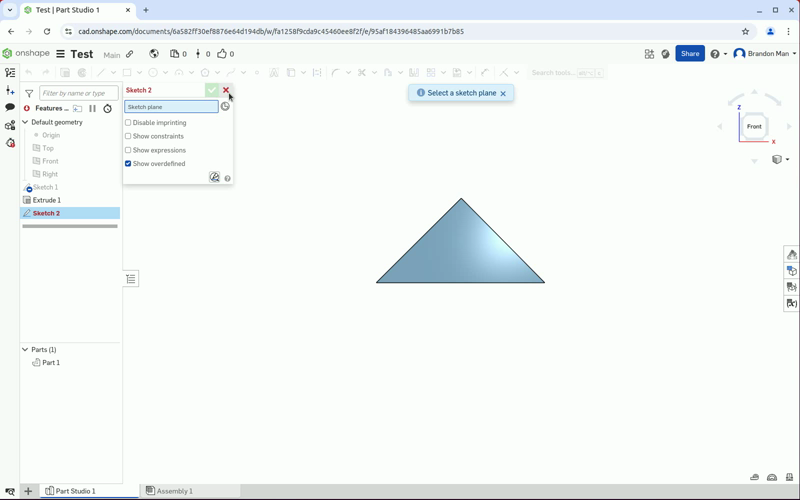
mouse_move(73, 163)
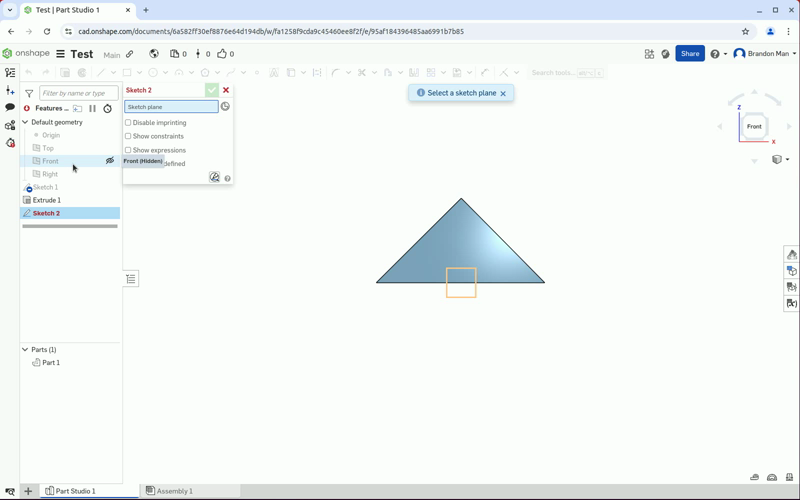
click(73, 163)
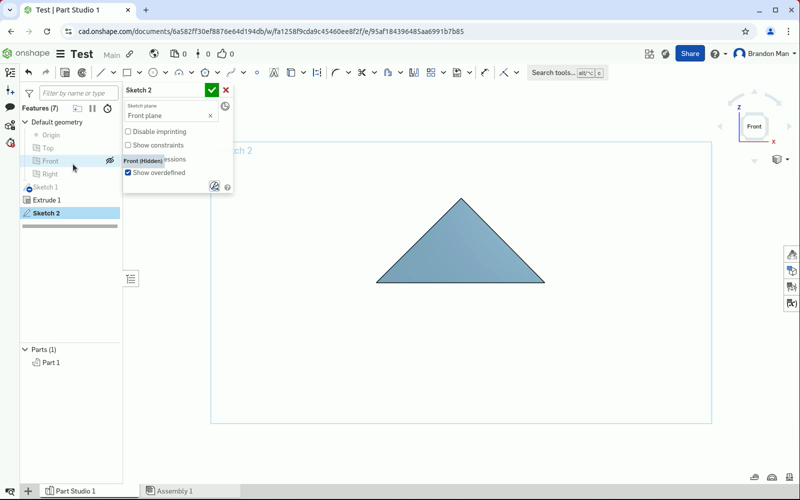
mouse_move(73, 352)
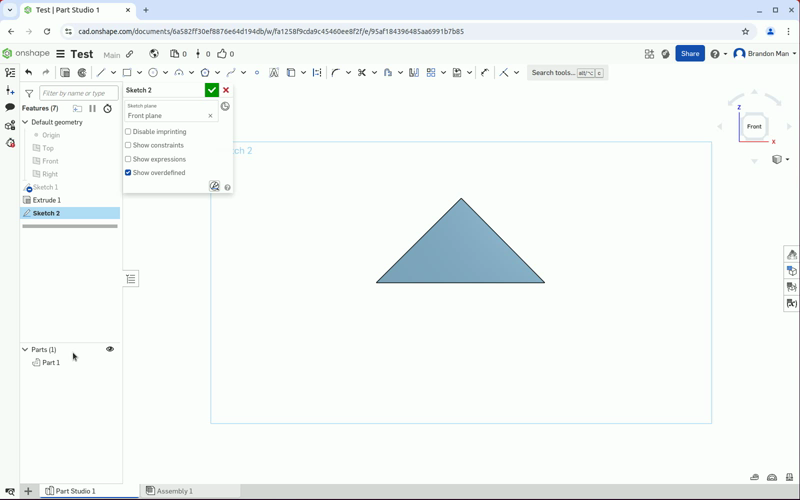
key(y)
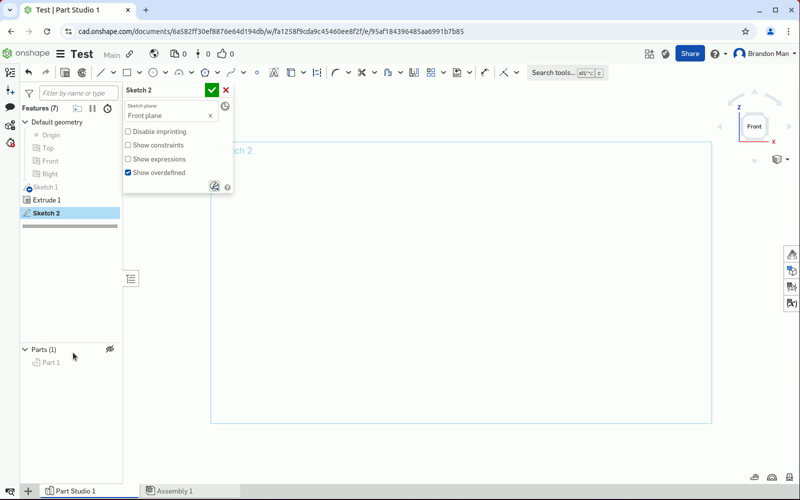
key(l)
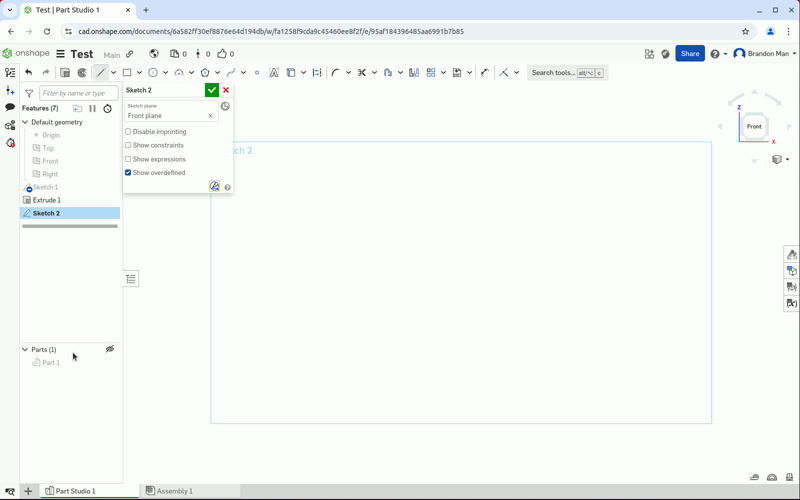
key_down(shift)
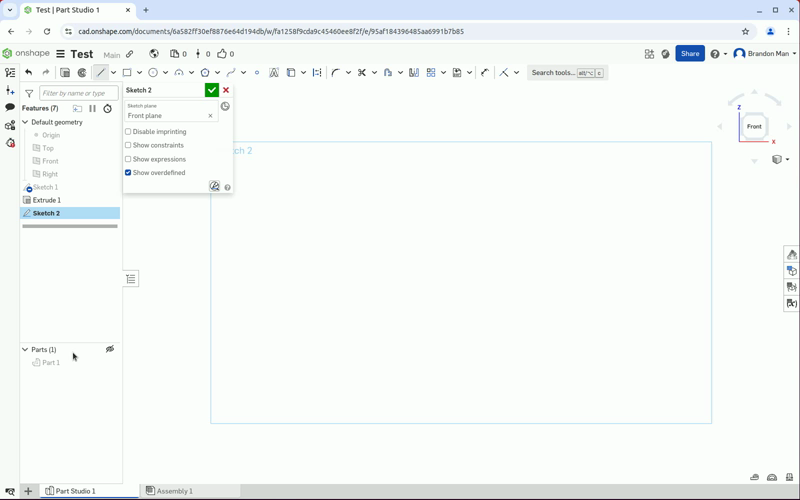
mouse_move(376, 282)
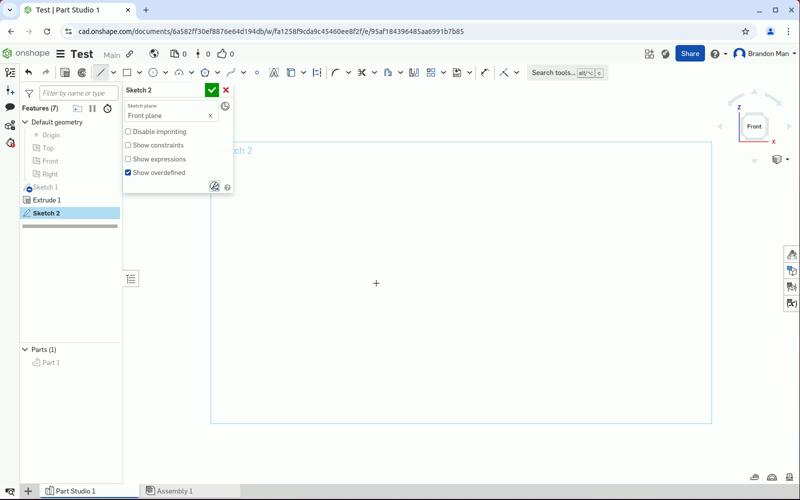
click(376, 282)
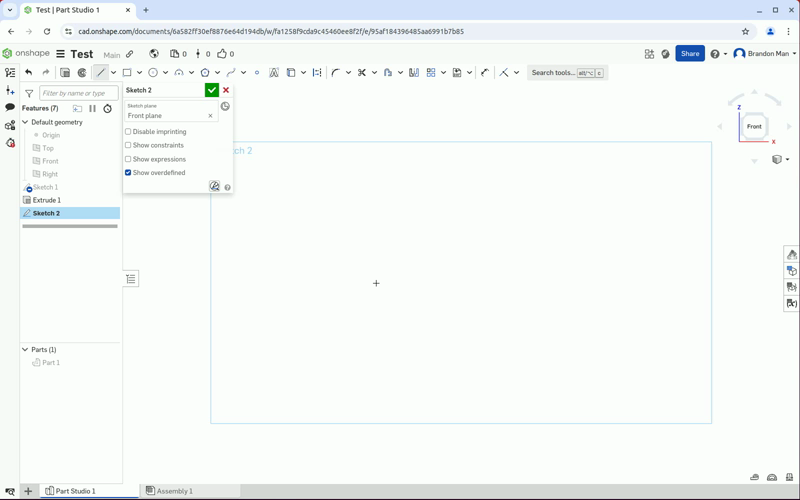
key_up(shift)
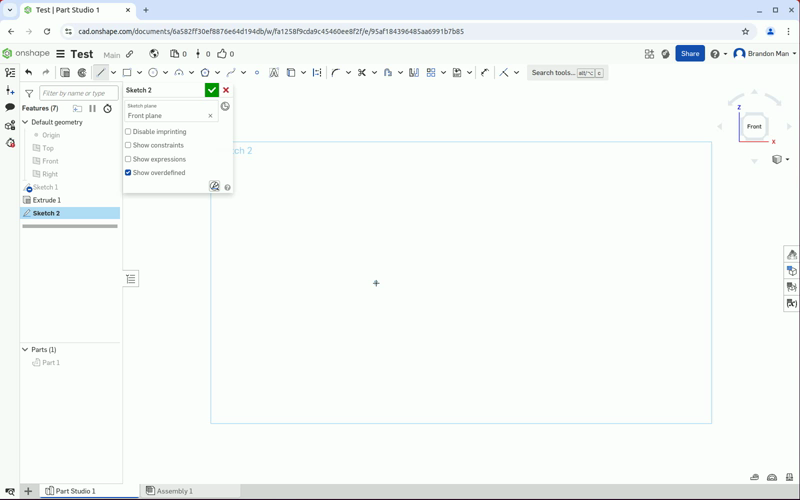
key_down(shift)
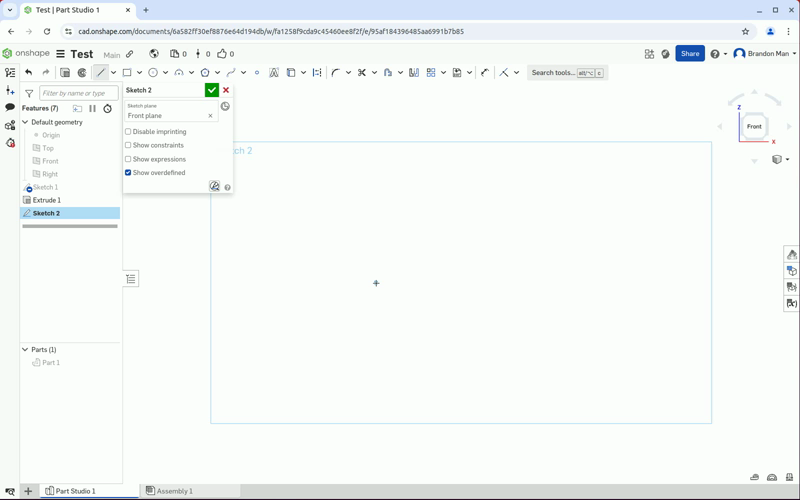
mouse_move(544, 282)
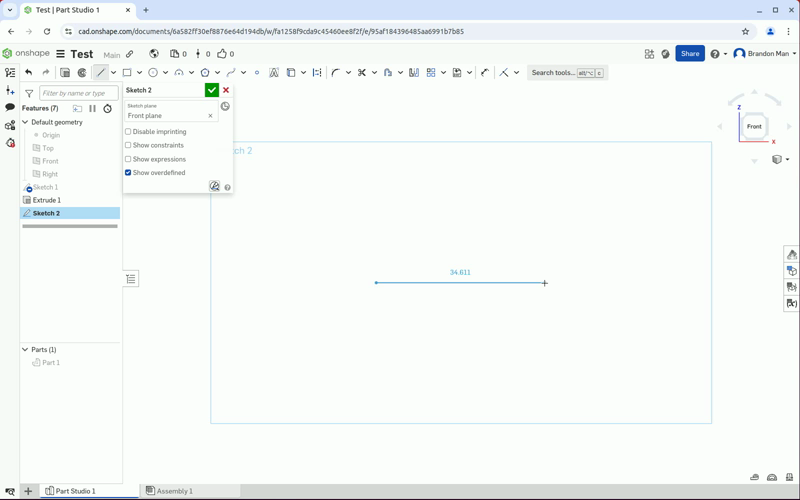
click(544, 282)
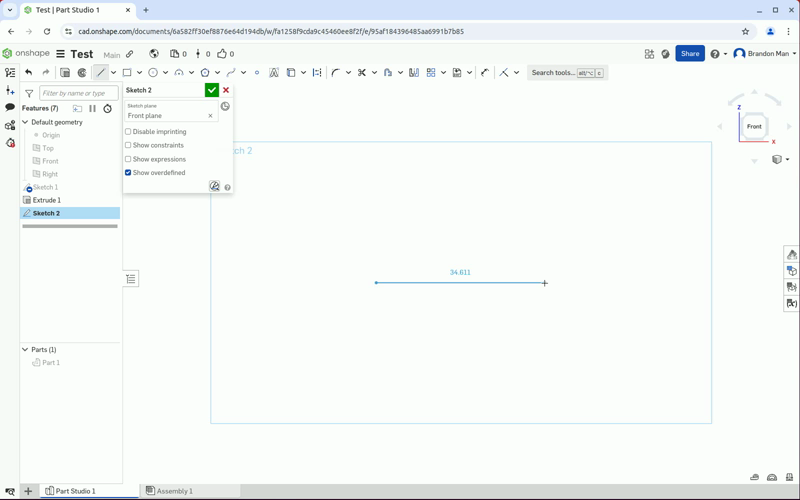
key_up(shift)
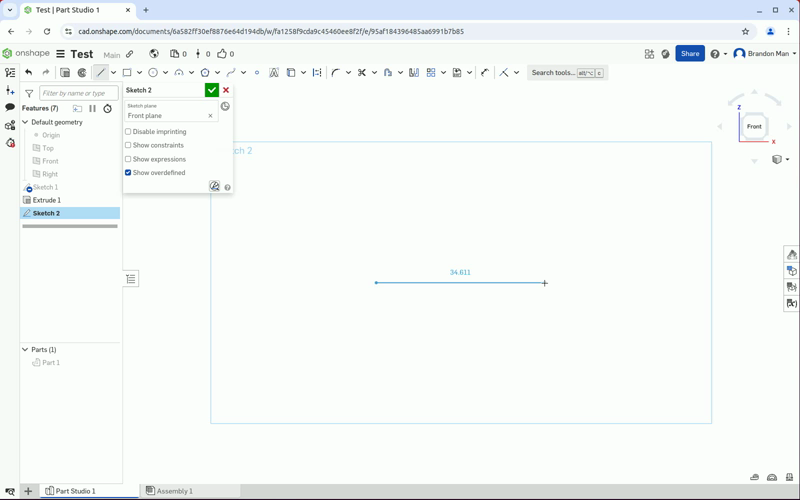
key_down(shift)
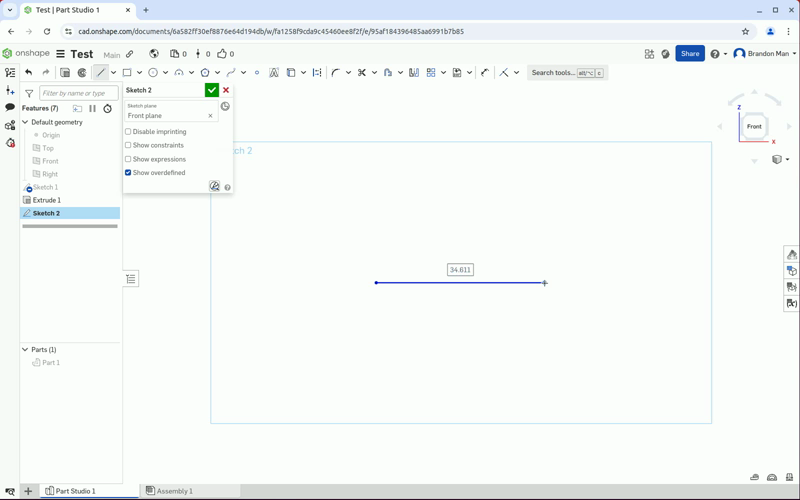
mouse_move(574, 282)
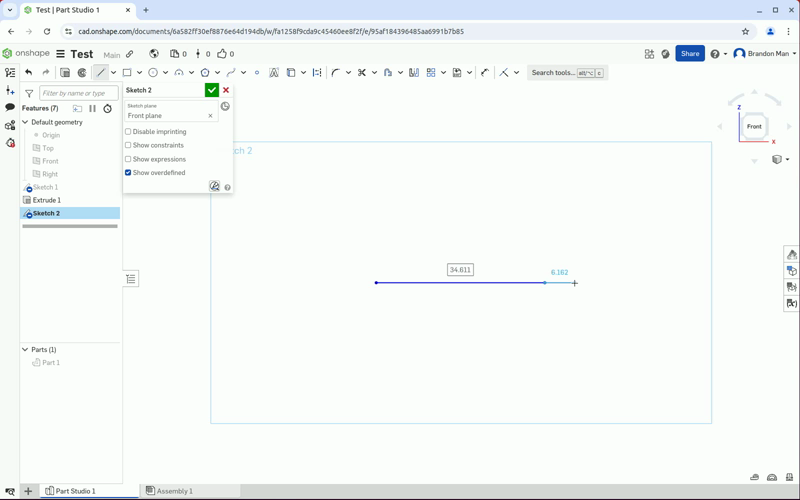
mouse_move(544, 226)
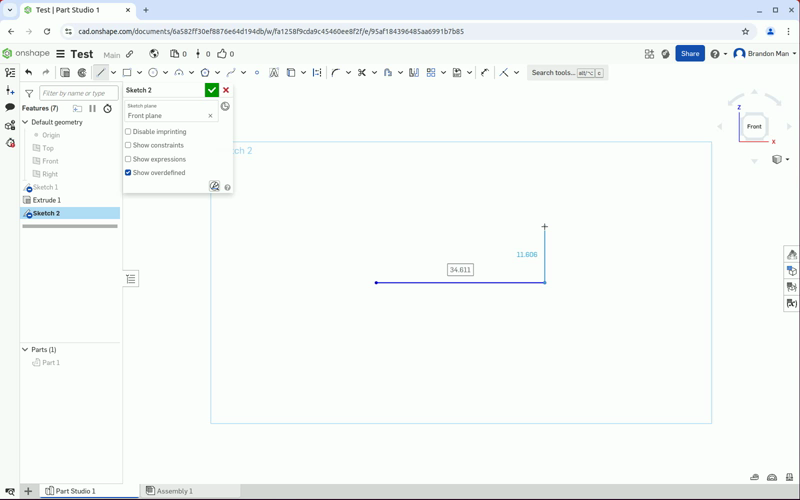
click(544, 226)
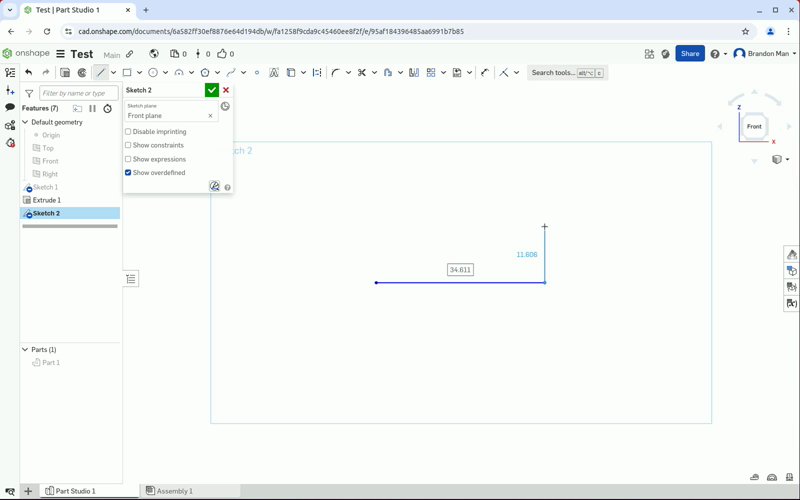
key_up(shift)
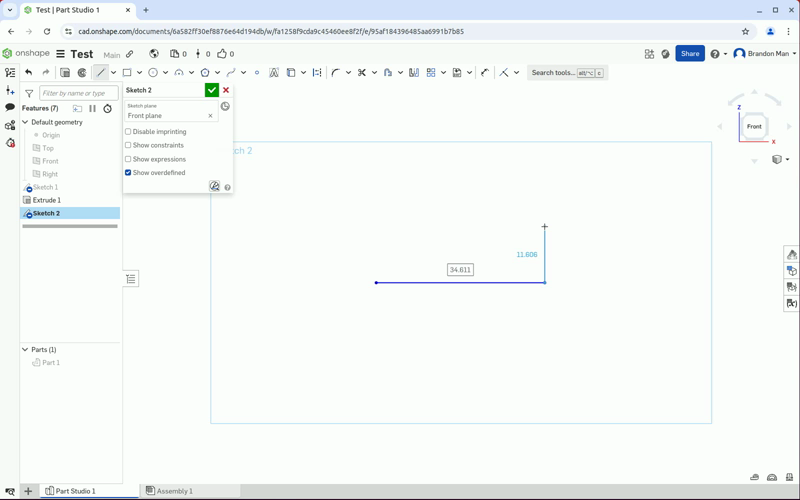
key_down(shift)
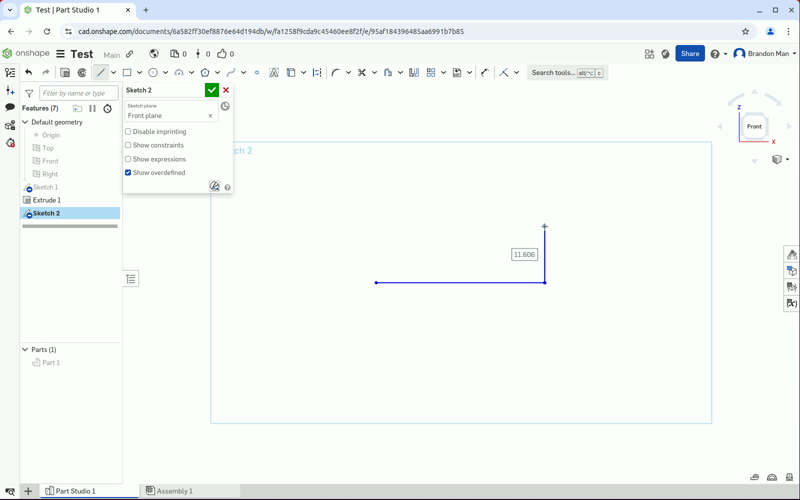
mouse_move(488, 171)
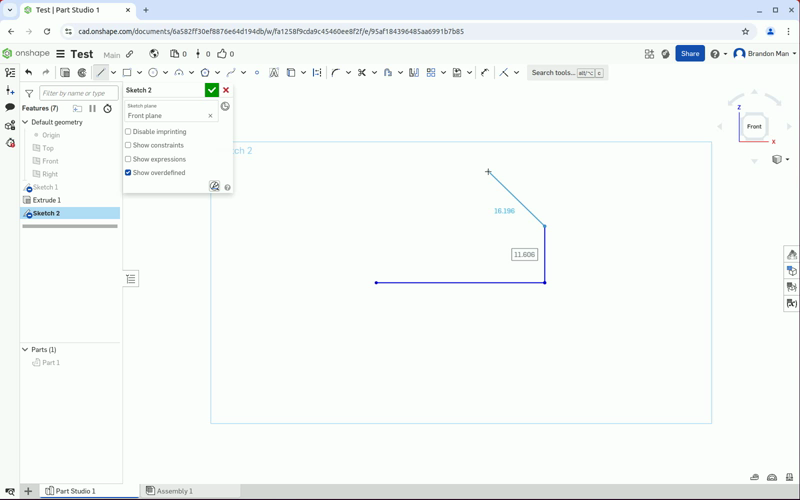
click(488, 171)
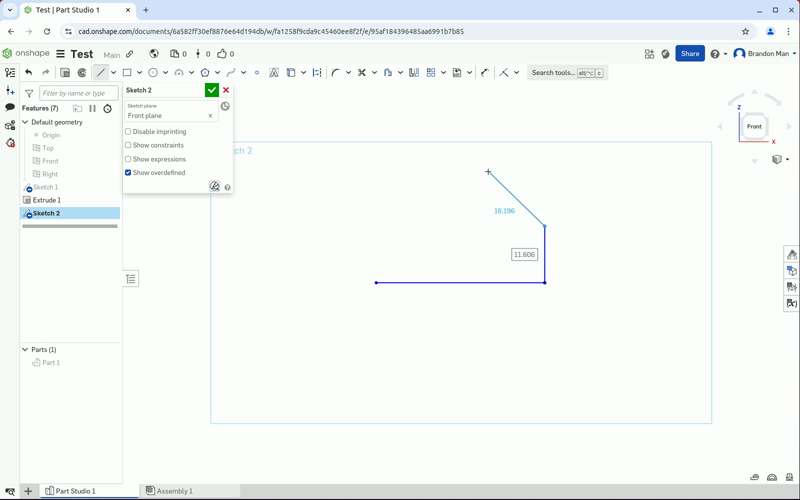
key_up(shift)
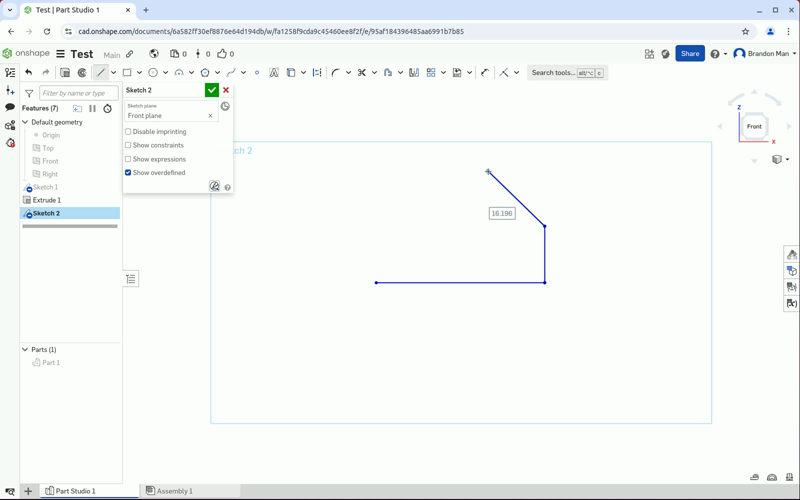
key_down(shift)
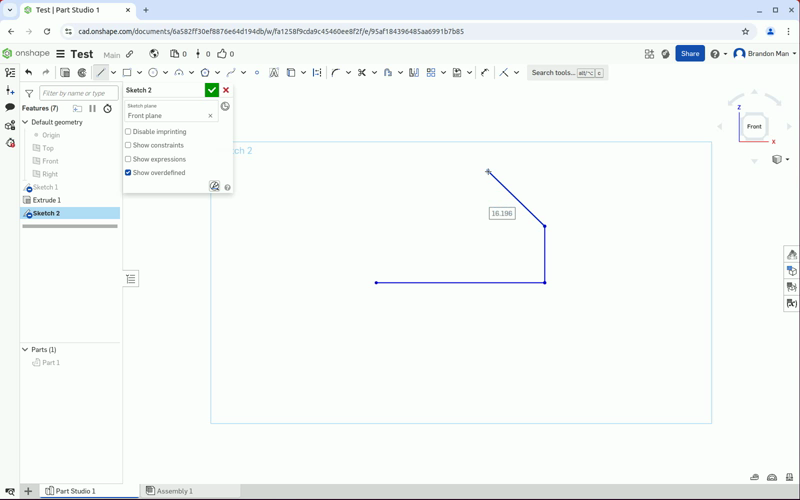
mouse_move(518, 171)
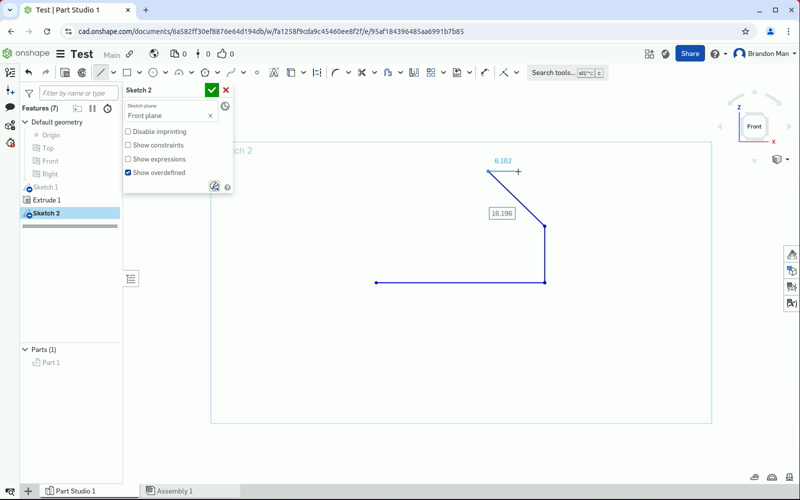
mouse_move(433, 171)
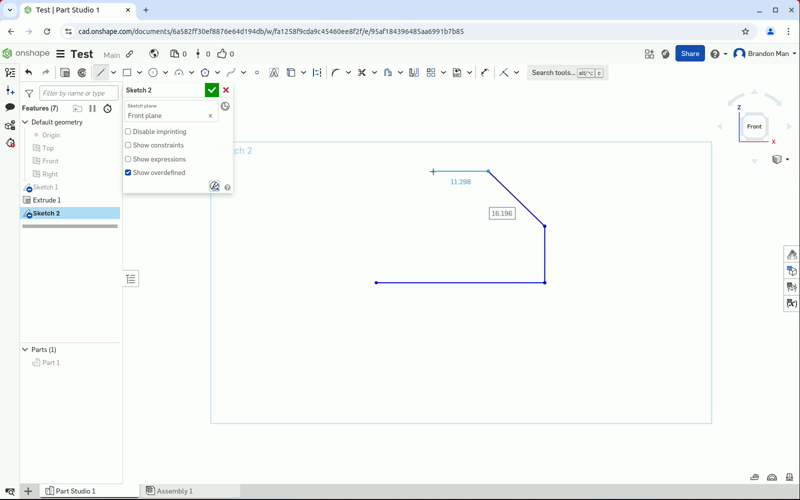
click(433, 171)
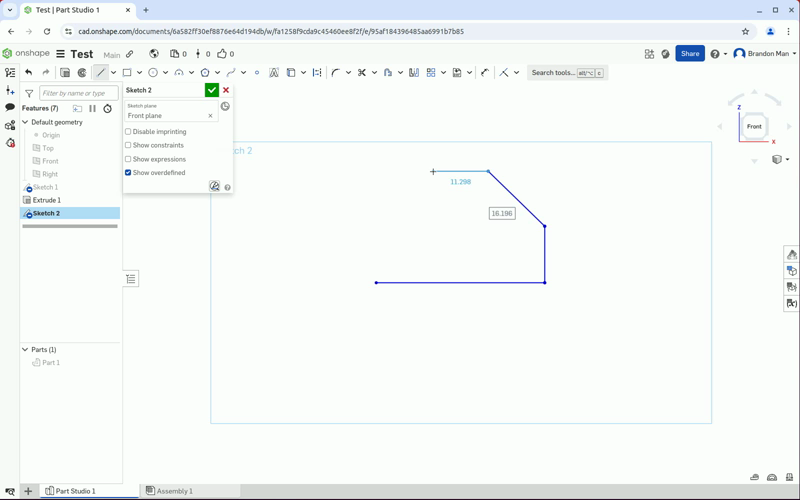
key_up(shift)
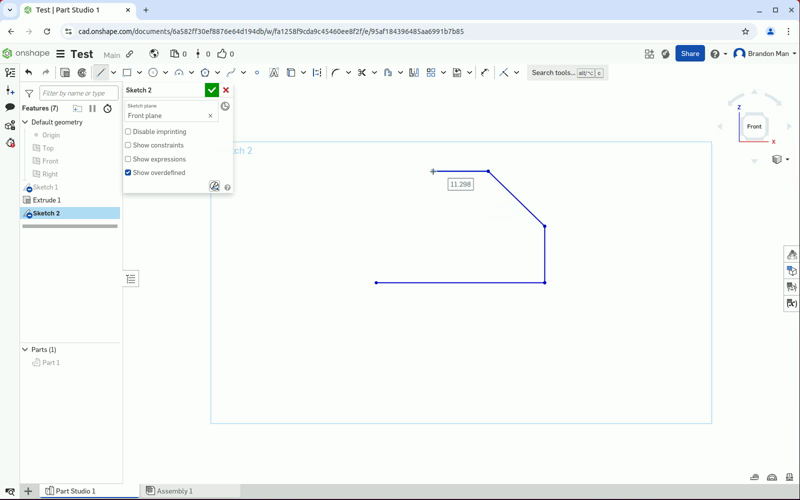
key_down(shift)
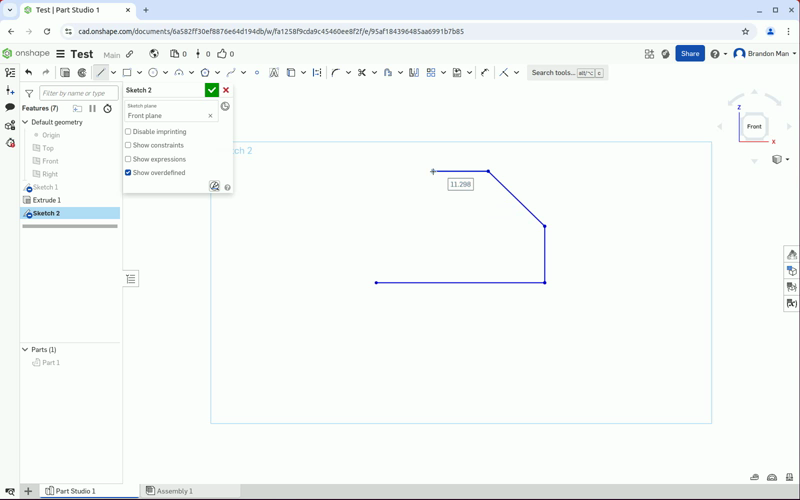
mouse_move(376, 226)
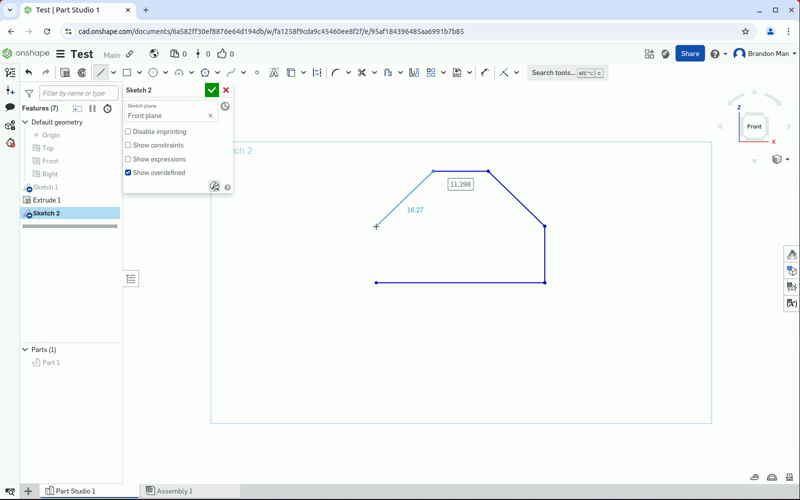
click(376, 226)
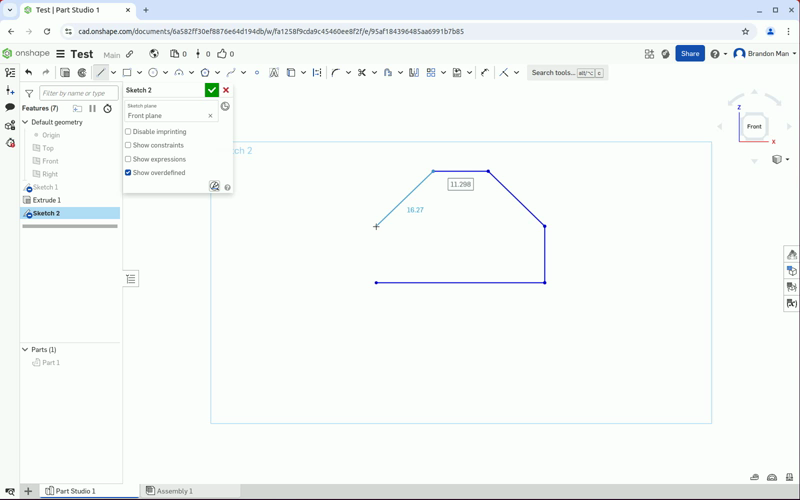
key_up(shift)
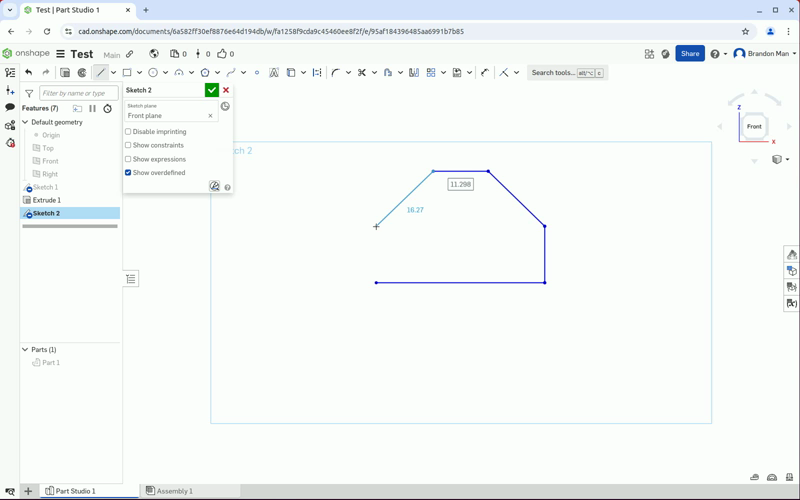
mouse_move(406, 226)
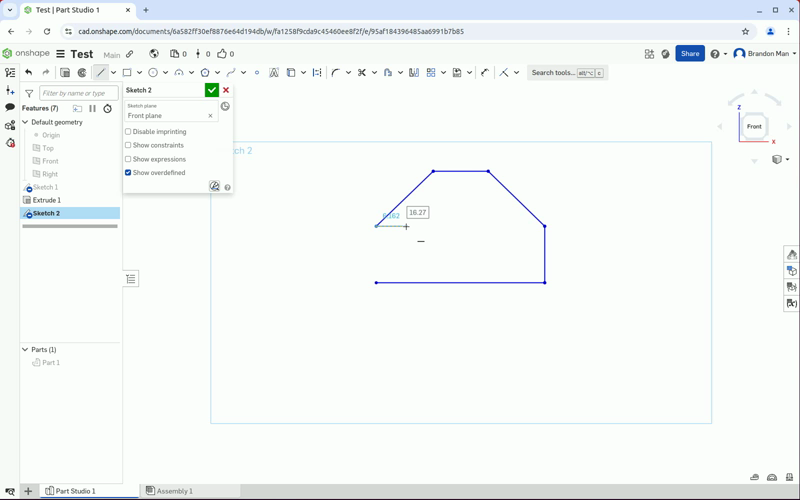
key_down(shift)
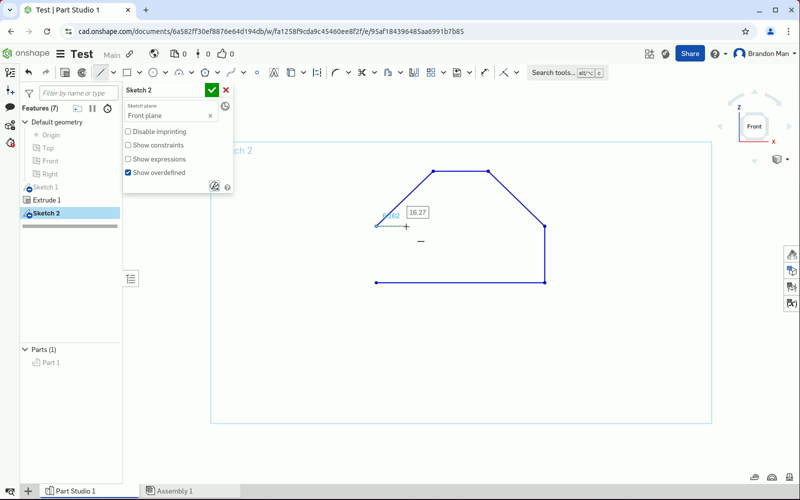
mouse_move(376, 282)
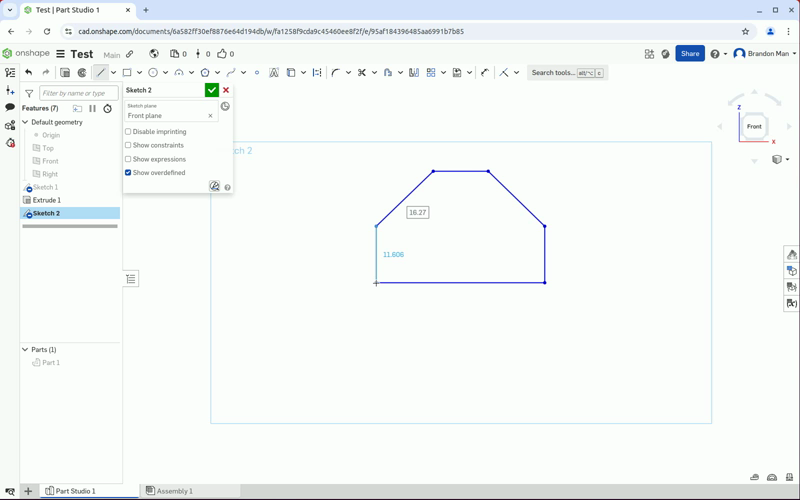
key_up(shift)
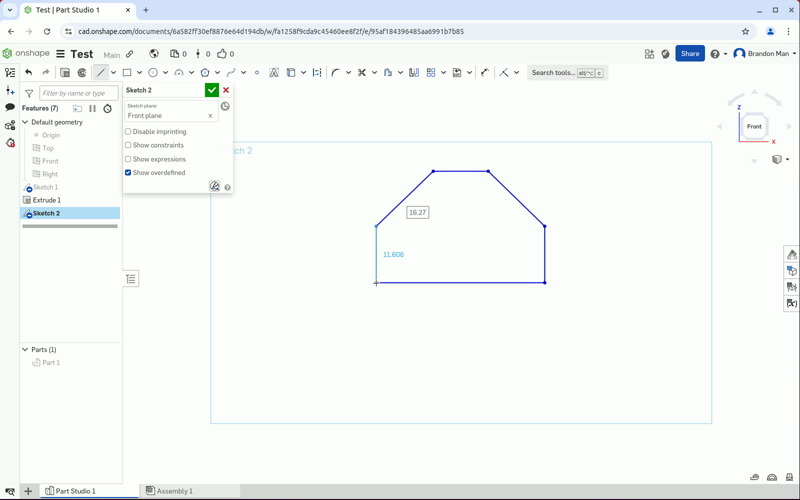
click(376, 282)
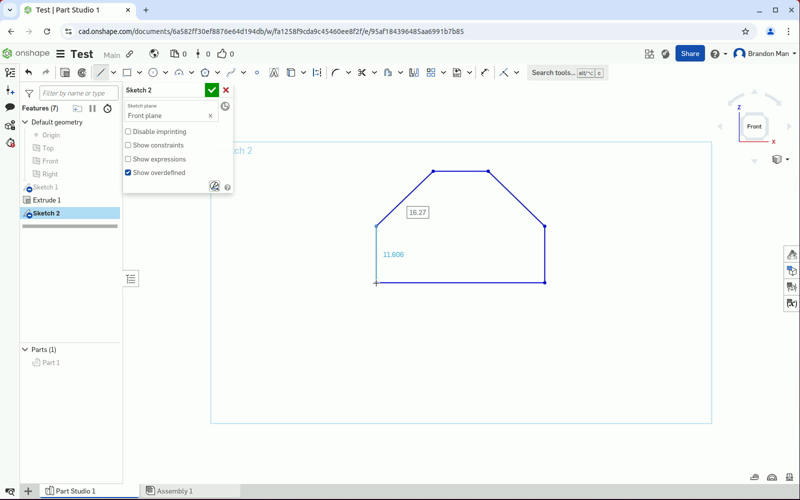
key(esc)
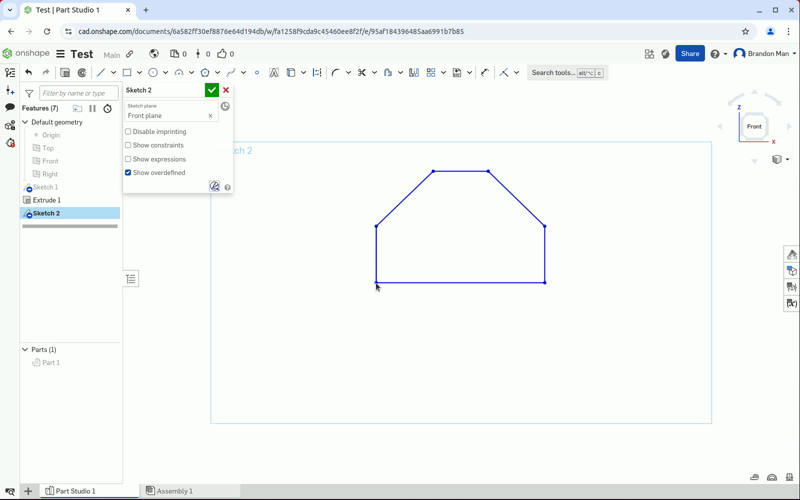
mouse_move(426, 231)
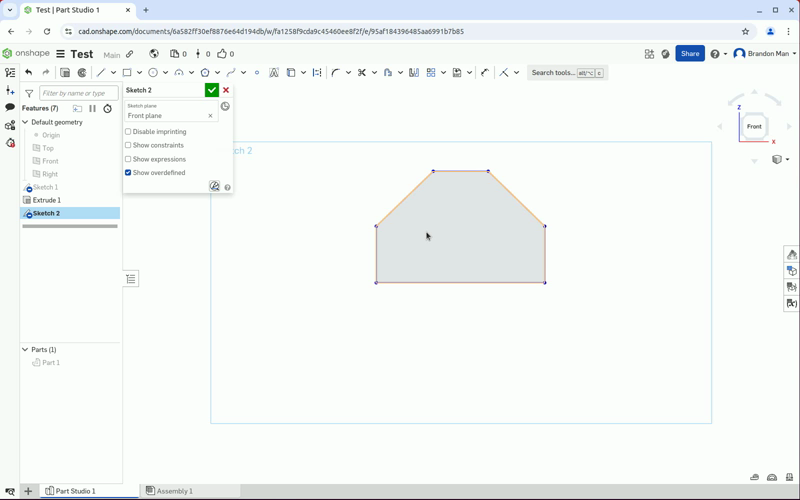
click(426, 231)
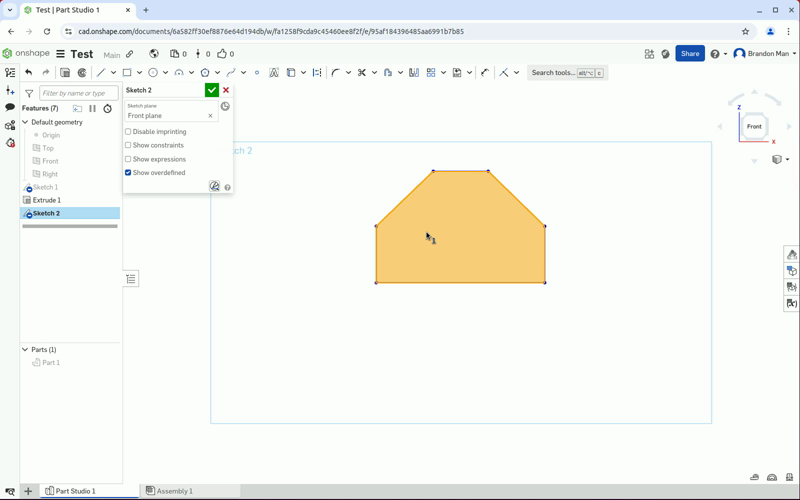
mouse_move(73, 352)
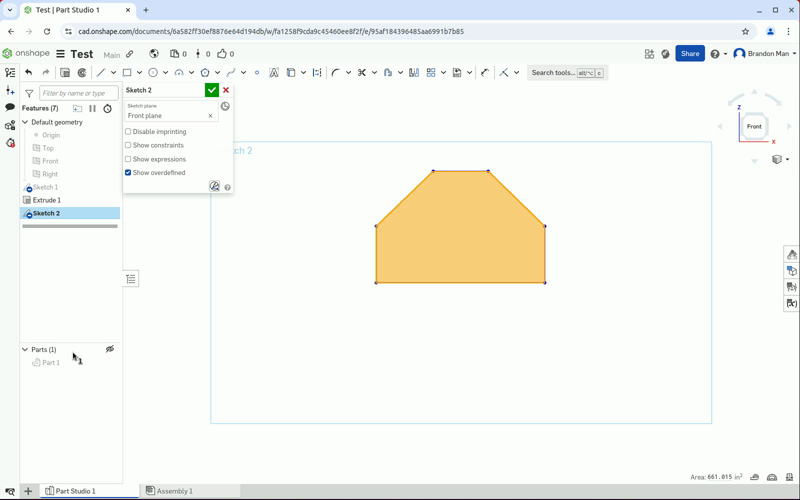
key(shift+y)
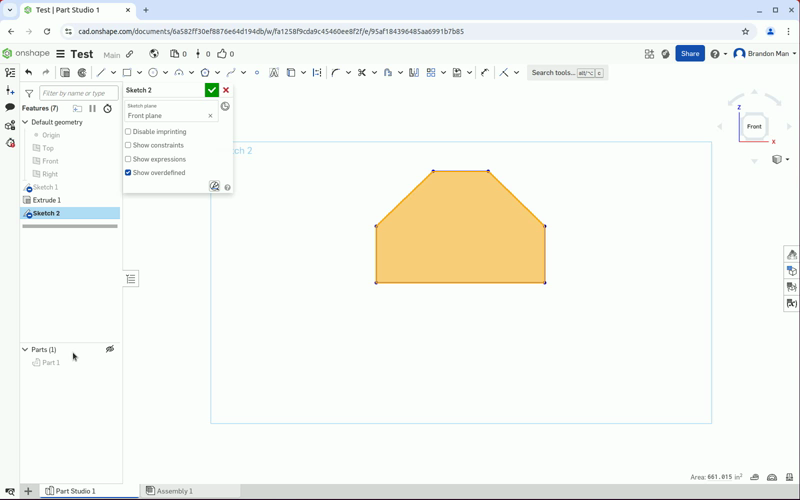
key(shift+e)
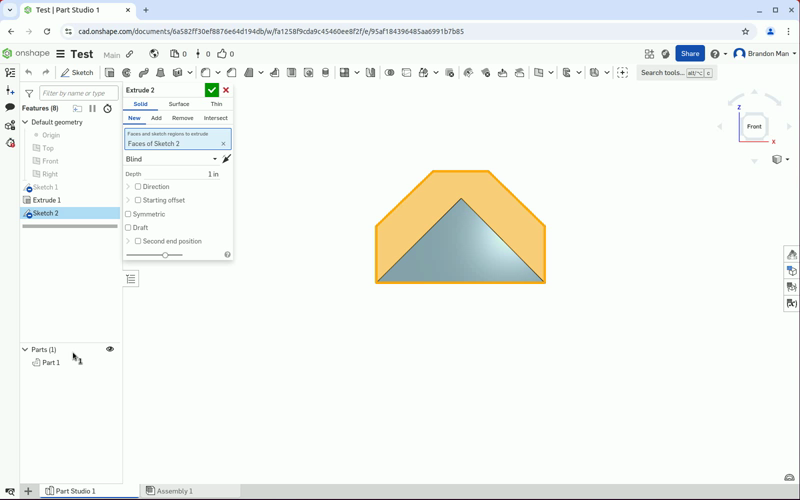
mouse_move(143, 106)
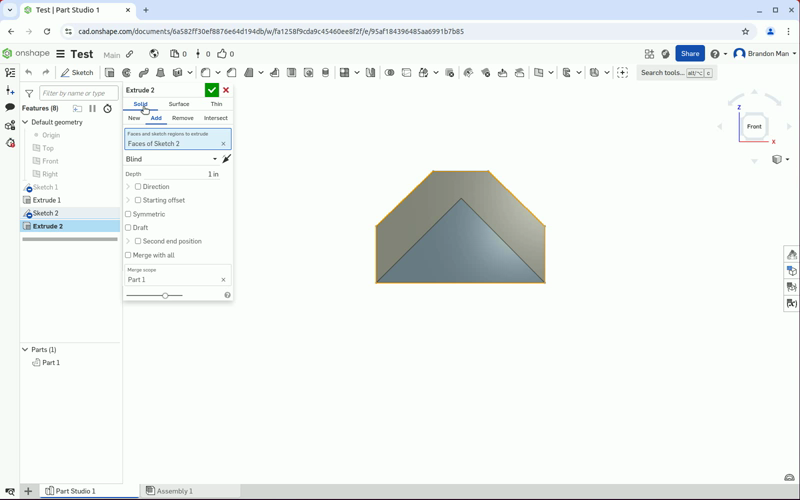
click(143, 106)
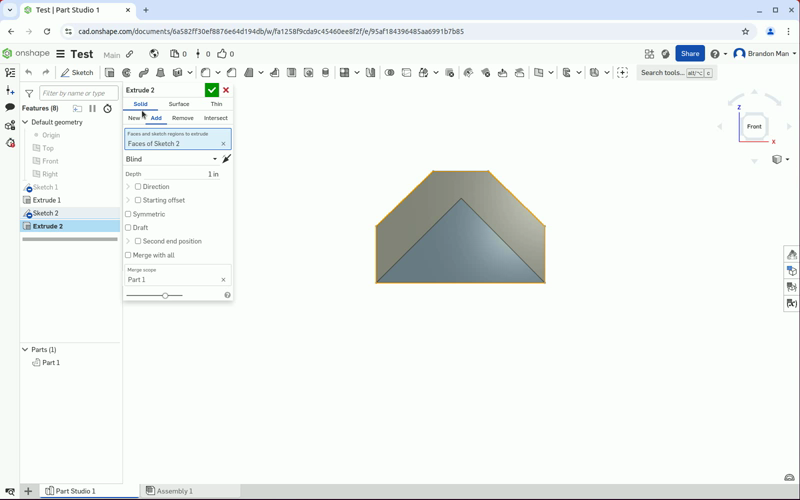
mouse_move(137, 120)
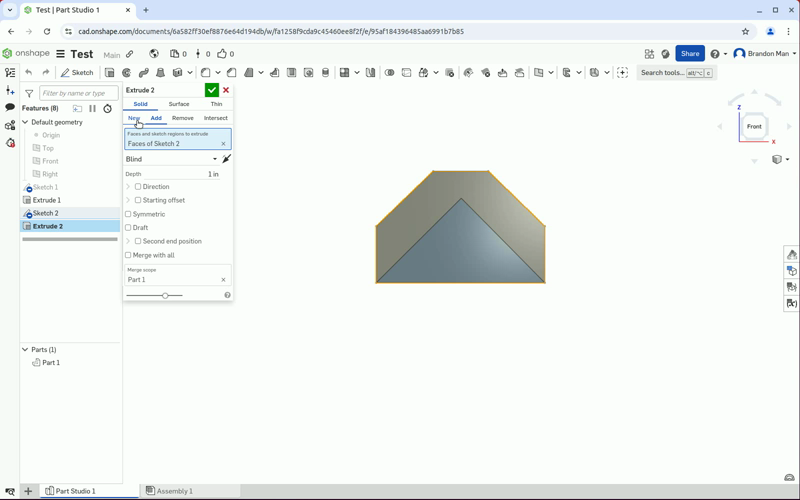
click(137, 120)
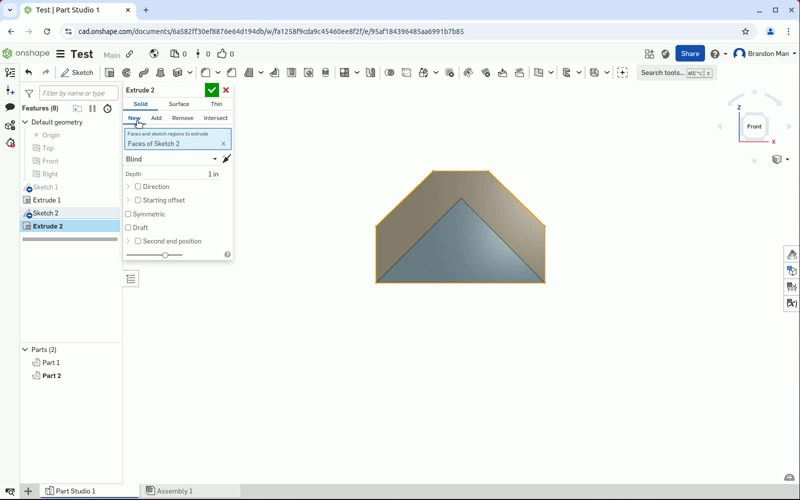
key(tab, 4)
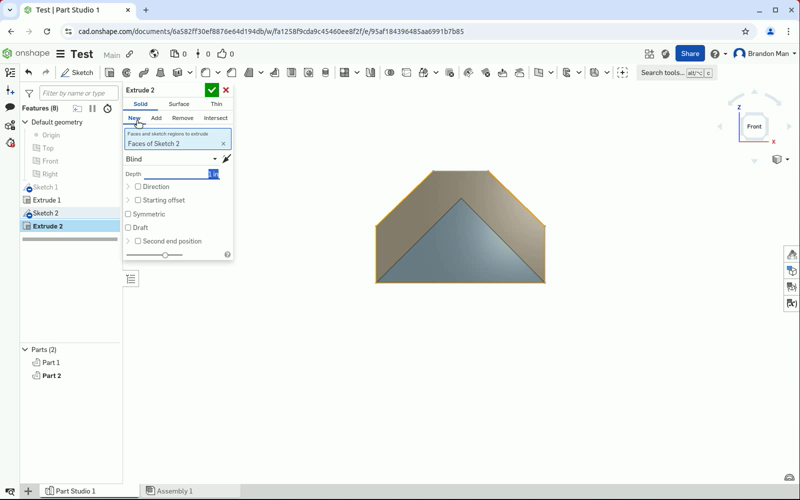
text(-5.777)
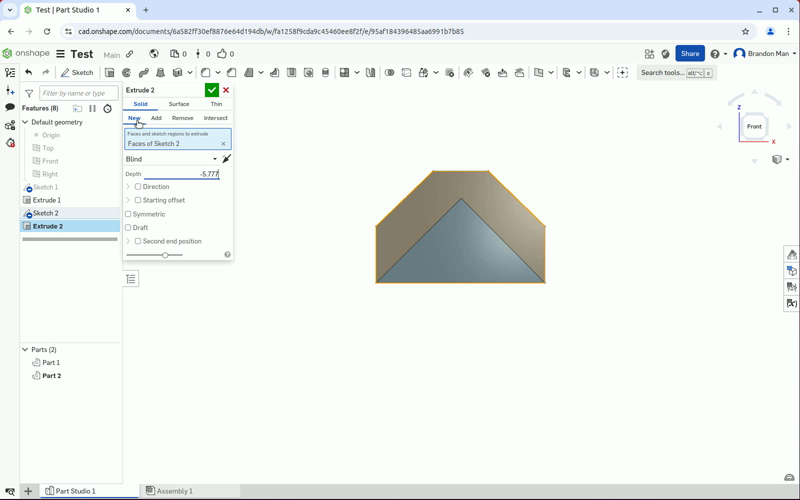
key(enter)
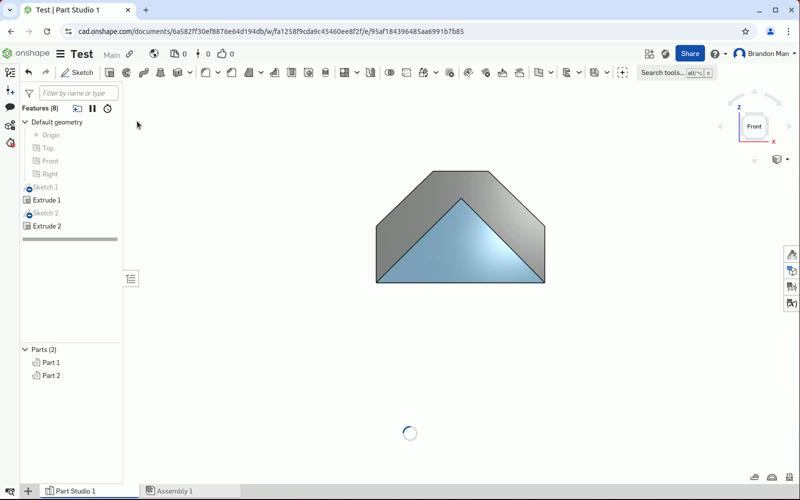
key(shift+h)
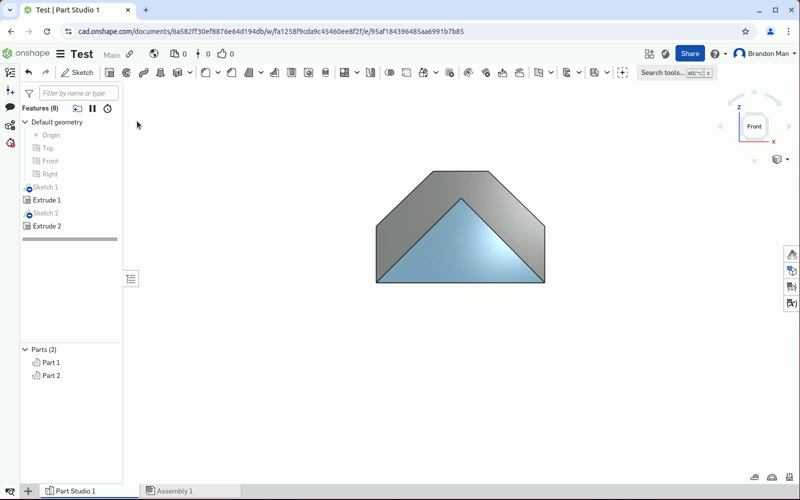
key(shift+h)
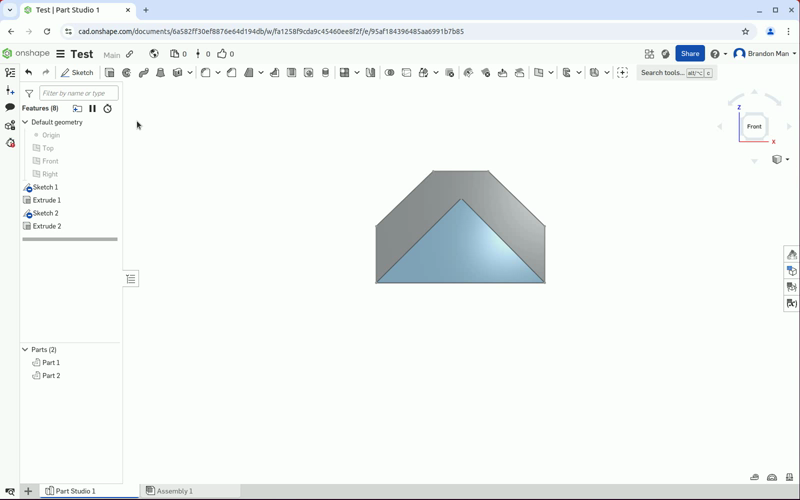
key(shift+7)
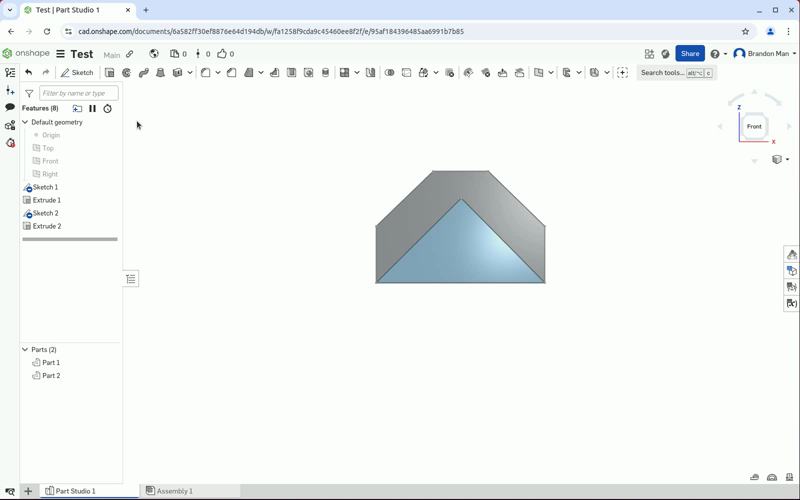
key(left, 2)
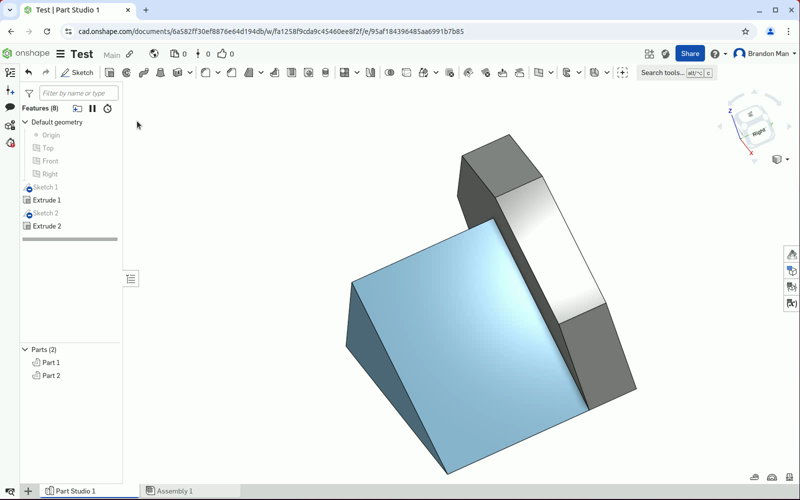
key(down, 2)
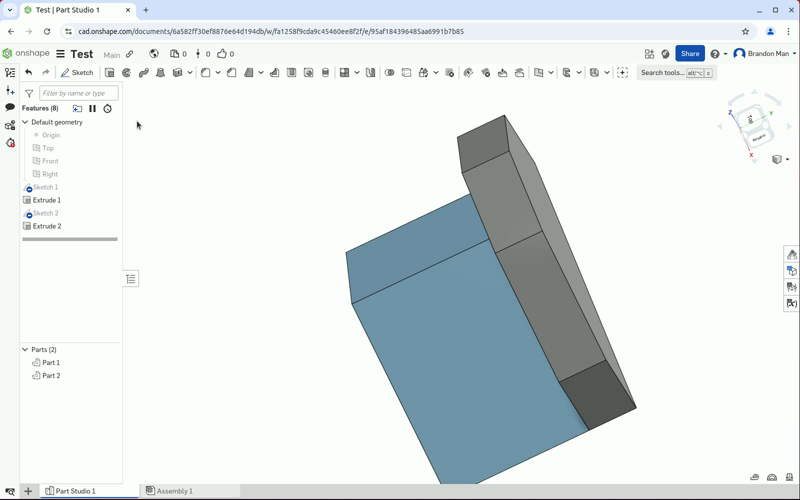
key(up, 2)
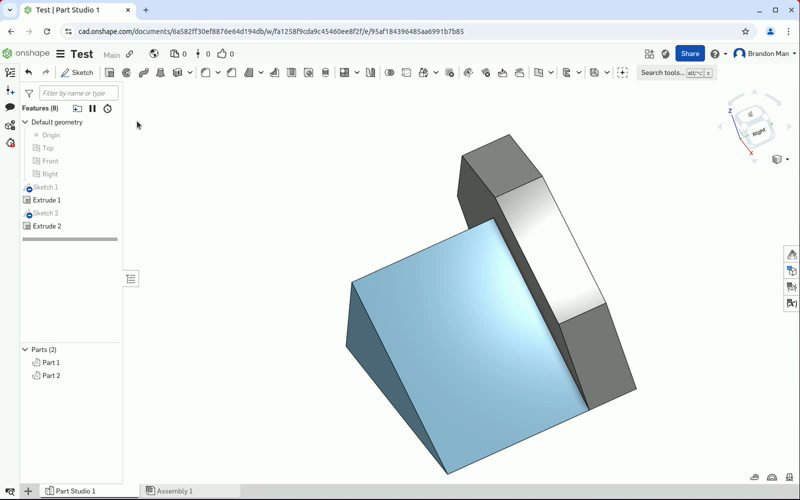
key(right, 2)
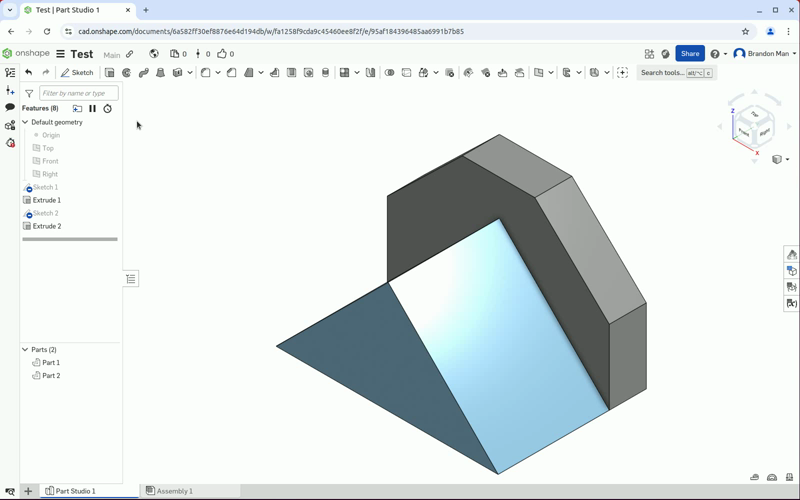
mouse_move(73, 189)
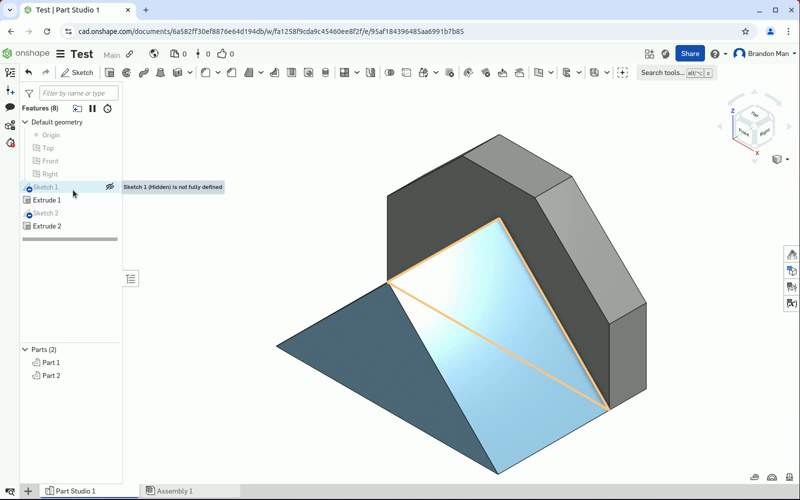
click(73, 189)